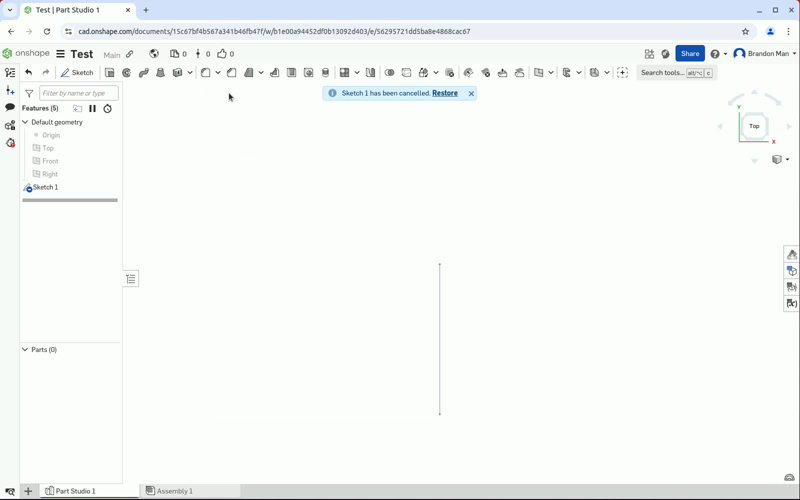
key(shift+h)
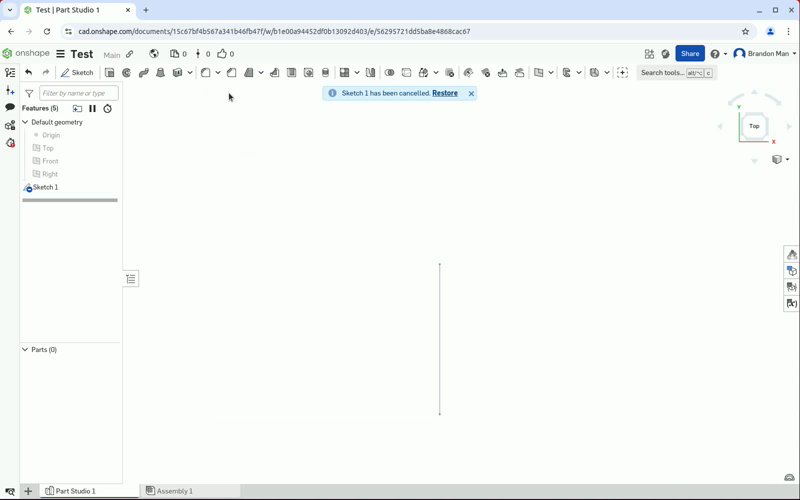
key(shift+s)
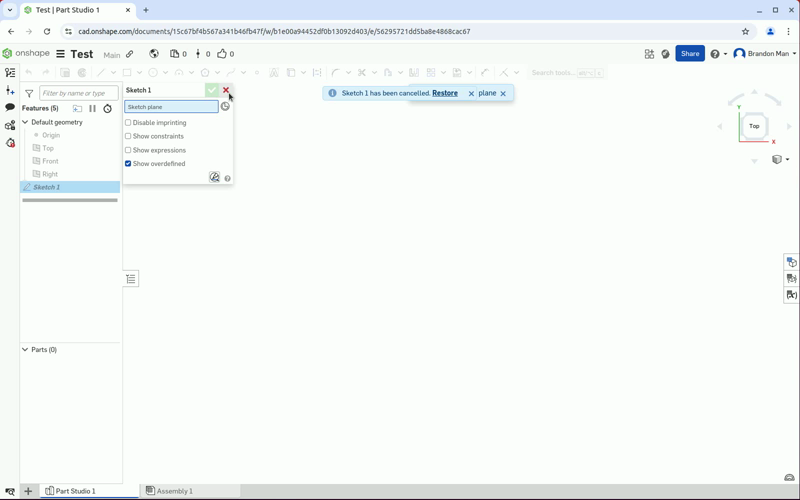
mouse_move(73, 150)
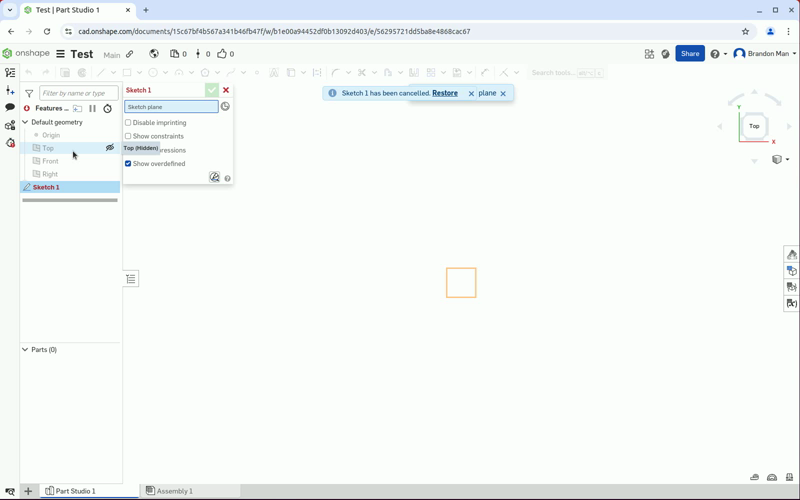
click(73, 150)
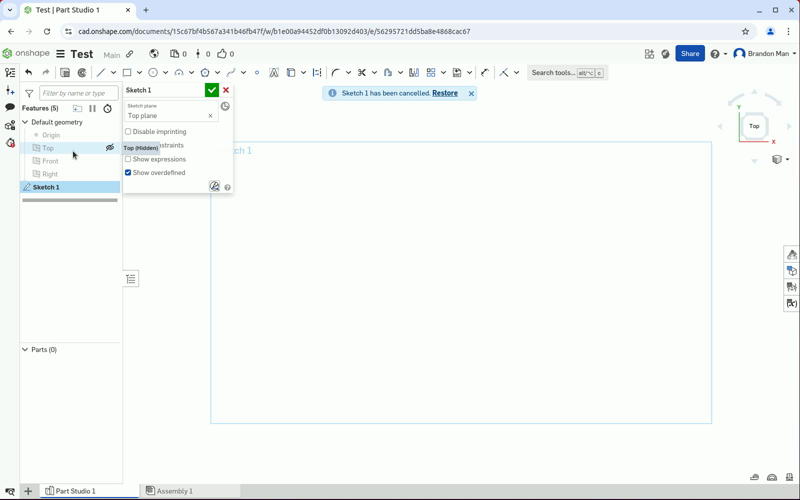
mouse_move(73, 352)
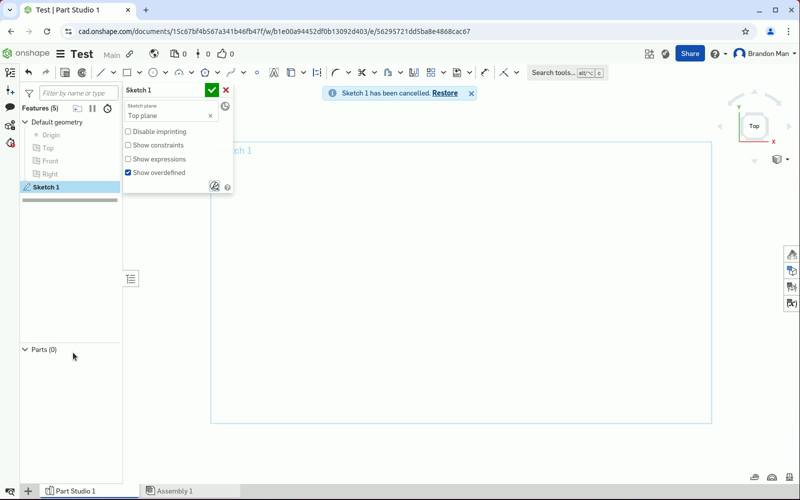
key(y)
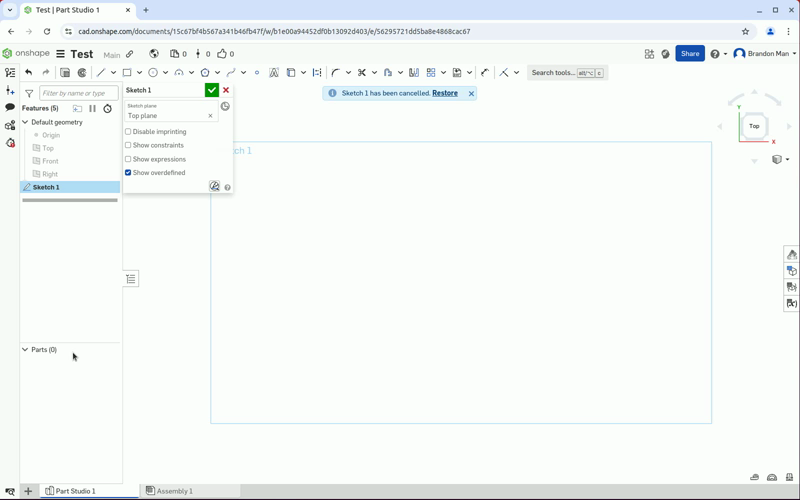
key(l)
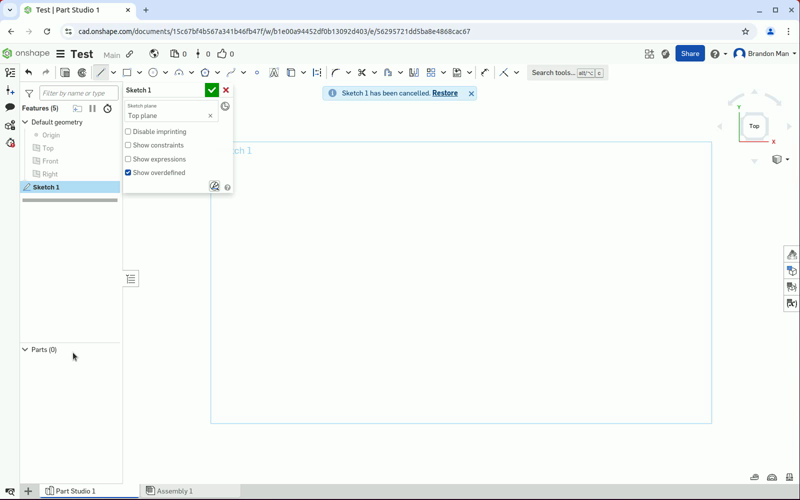
key_down(shift)
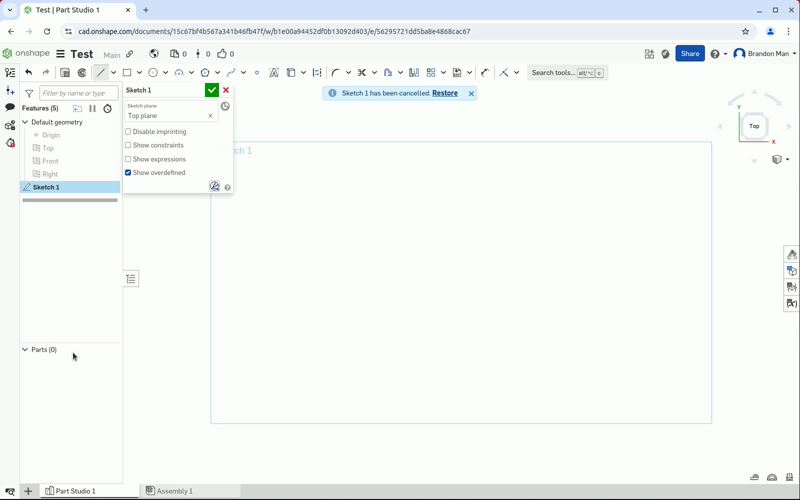
mouse_move(348, 298)
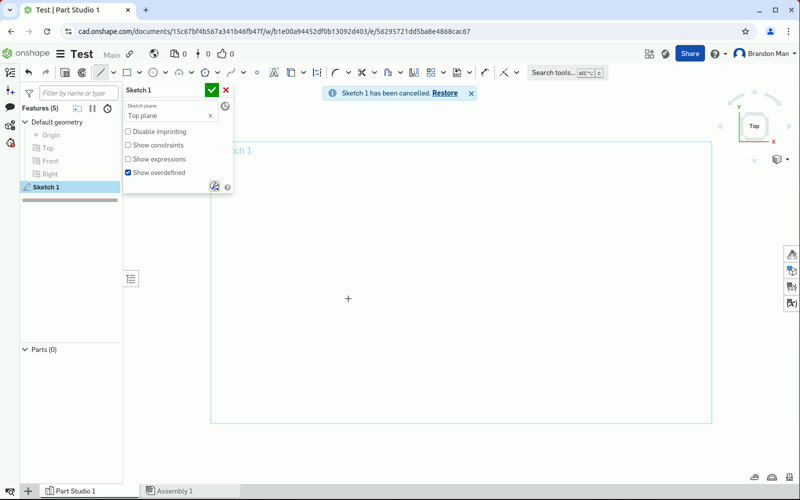
click(348, 298)
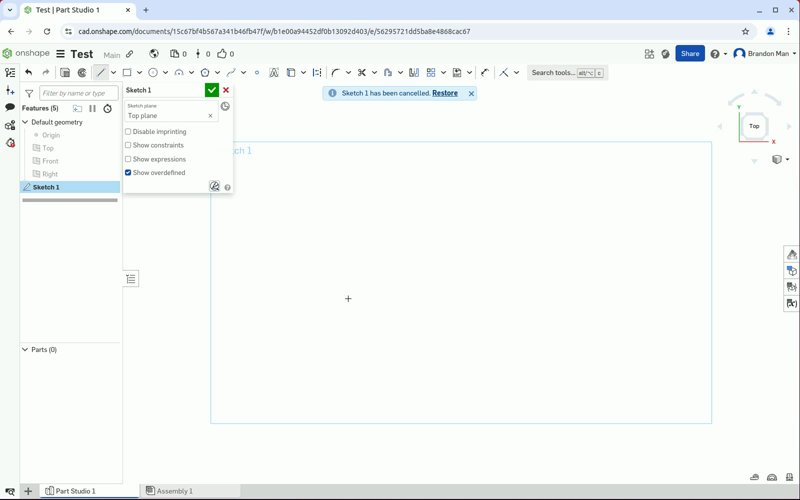
key_up(shift)
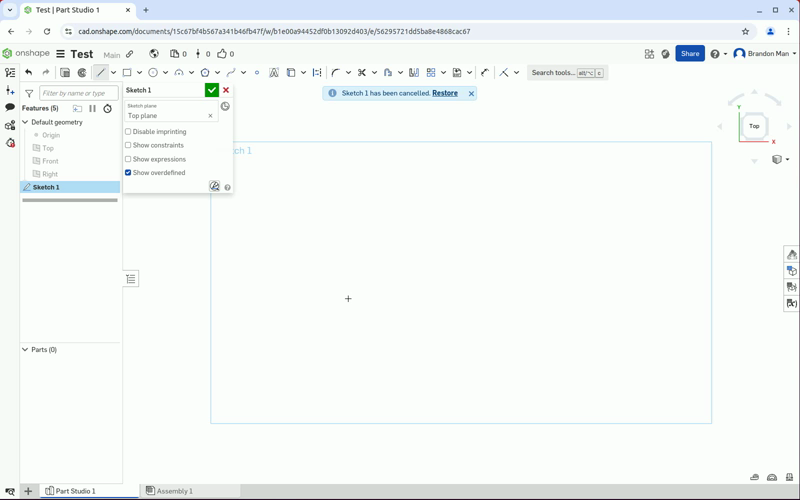
key_down(shift)
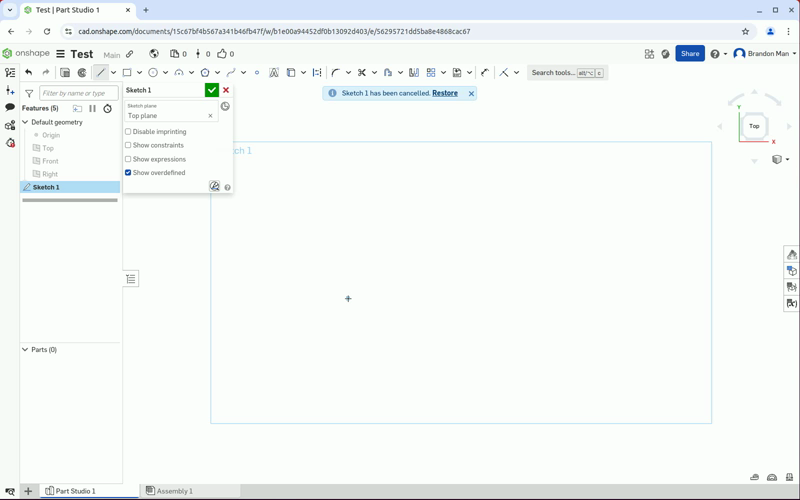
mouse_move(460, 298)
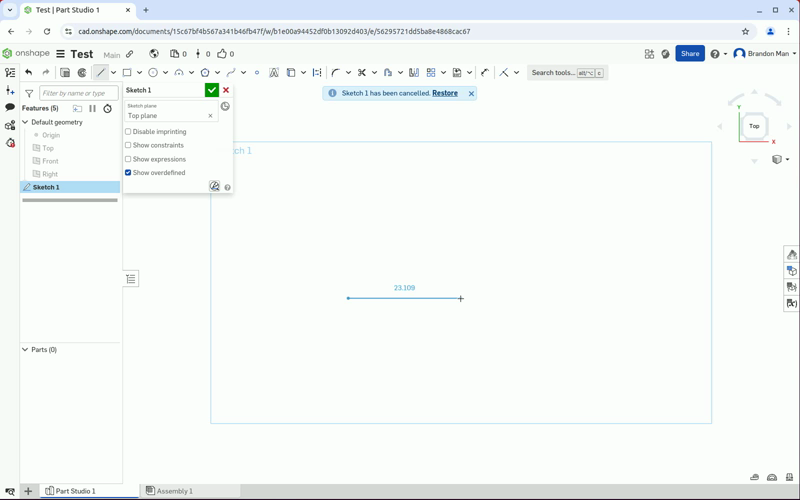
click(460, 298)
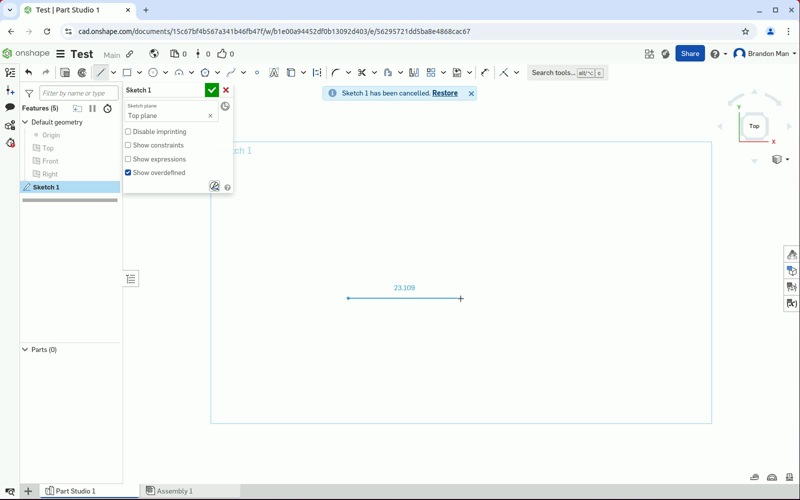
key_up(shift)
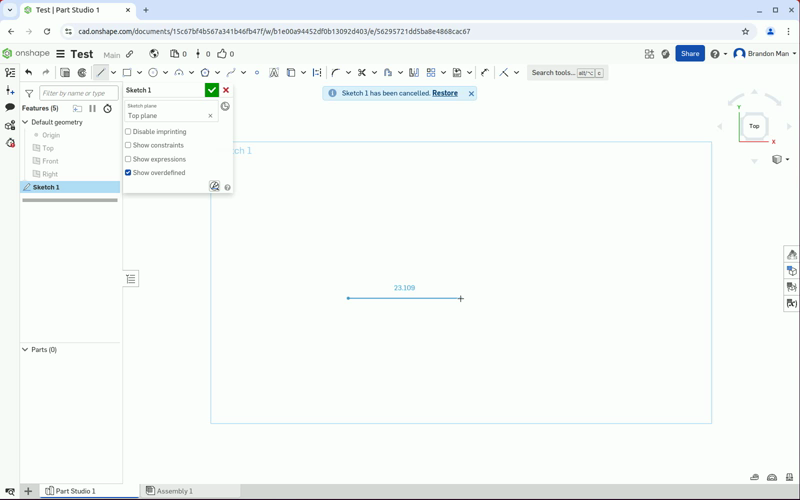
key_down(shift)
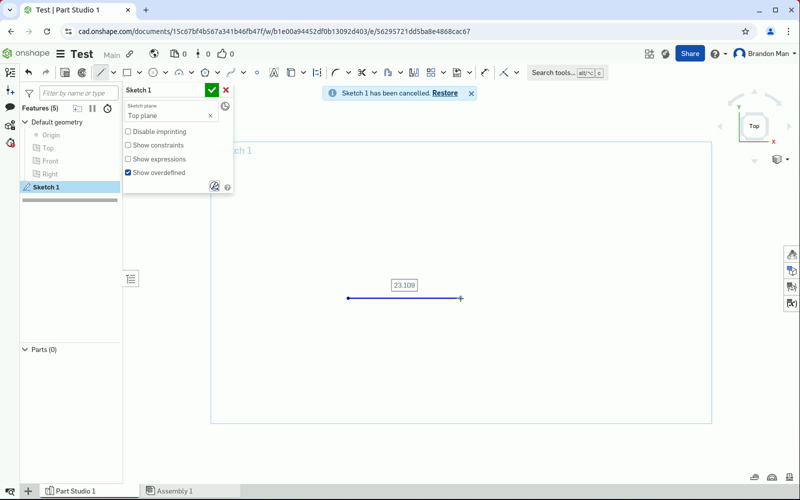
mouse_move(490, 298)
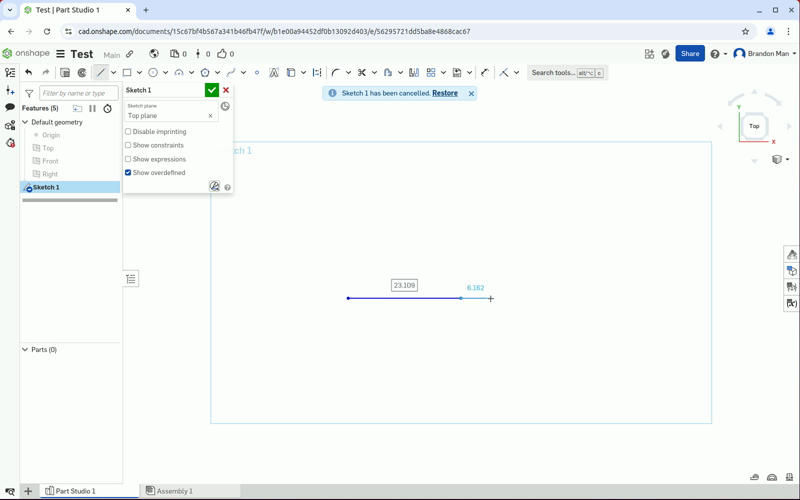
mouse_move(460, 282)
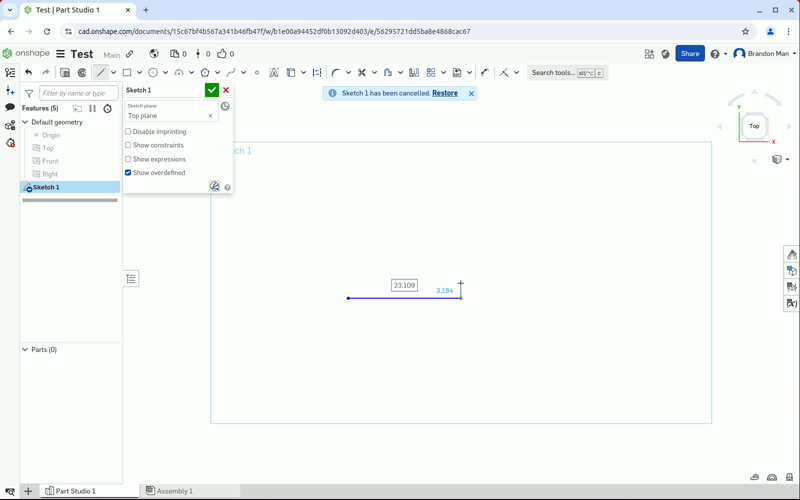
click(460, 282)
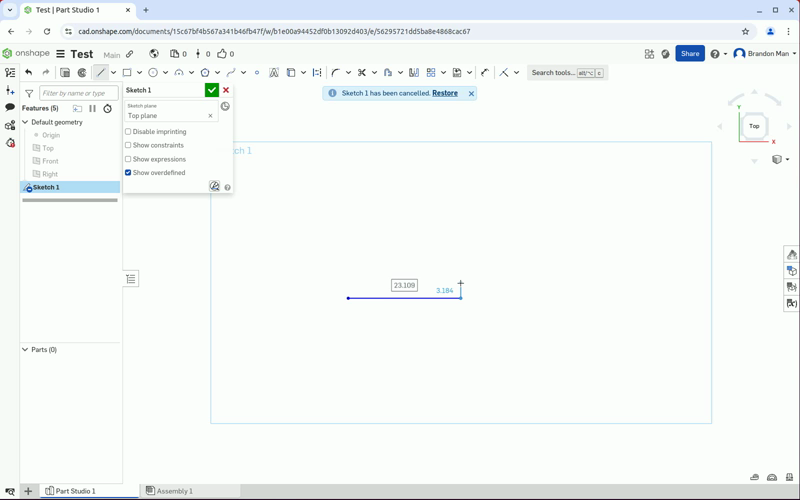
key_up(shift)
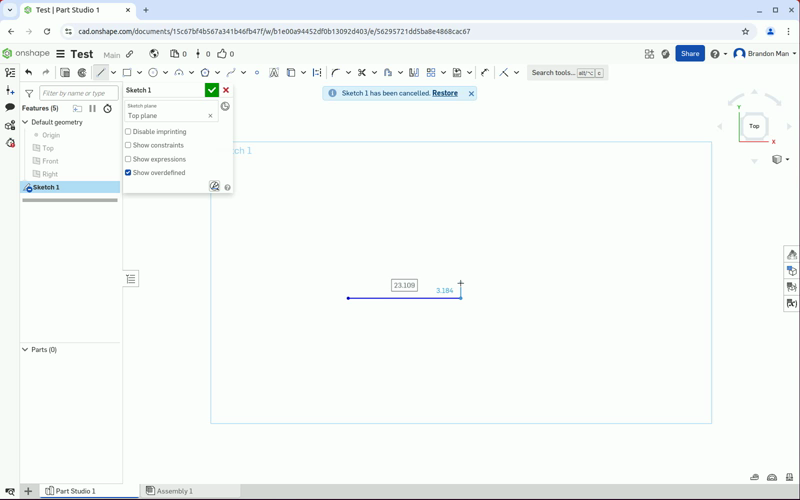
key_down(shift)
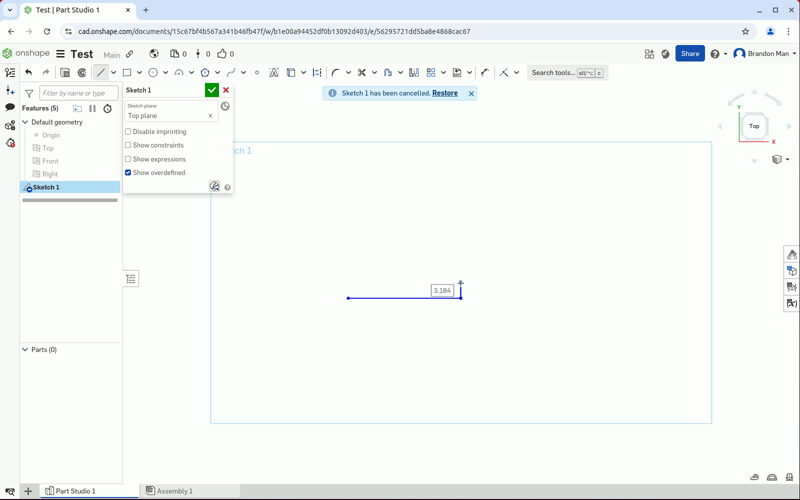
mouse_move(348, 282)
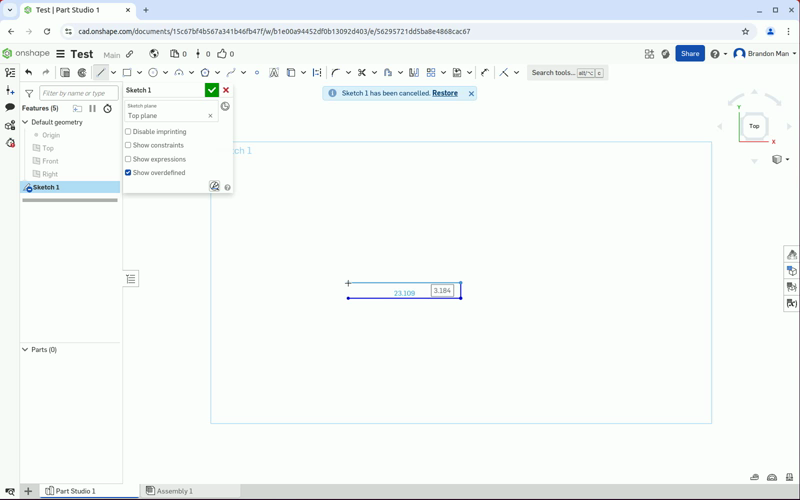
click(348, 282)
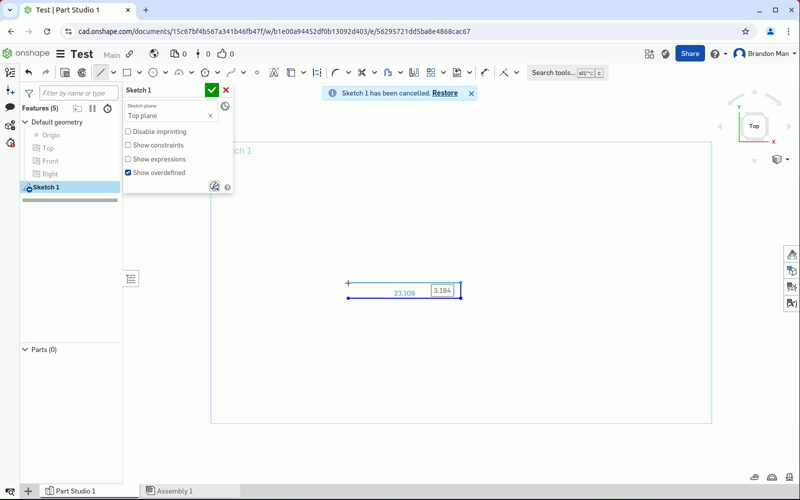
key_up(shift)
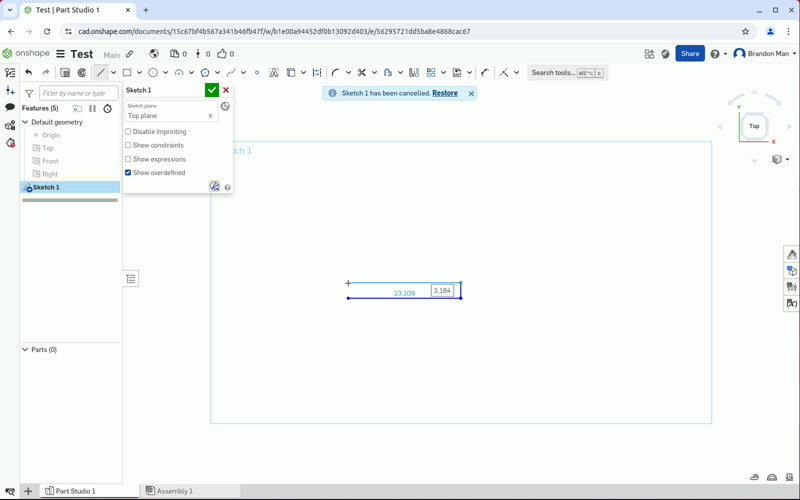
mouse_move(378, 282)
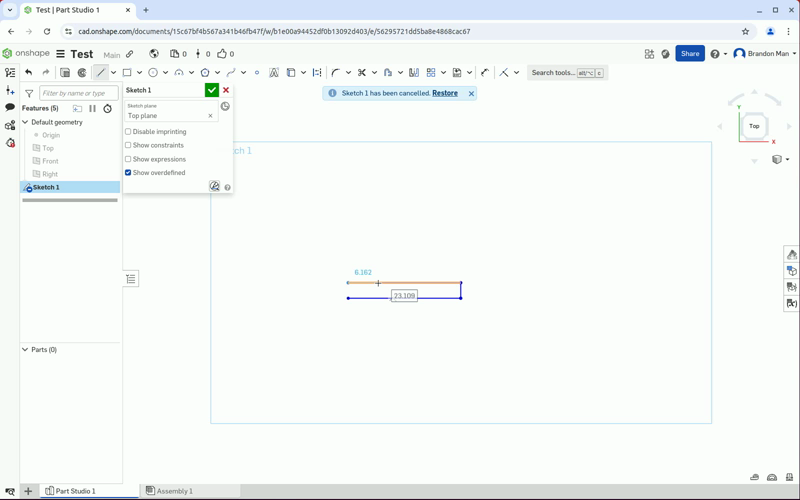
key_down(shift)
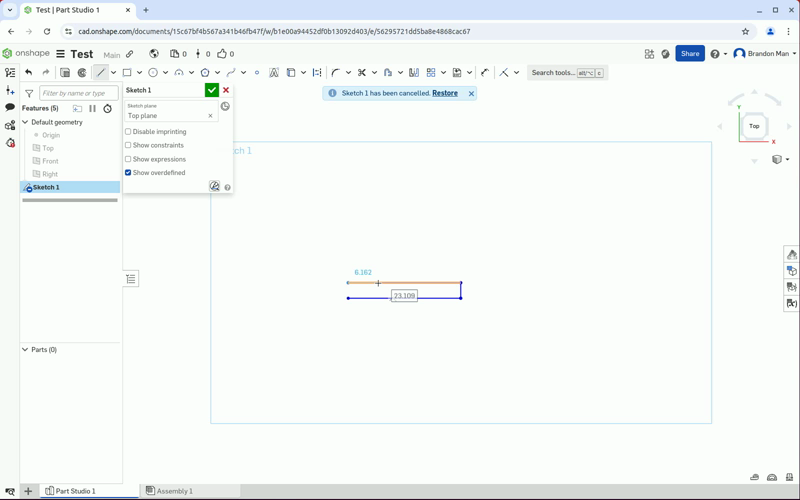
mouse_move(348, 298)
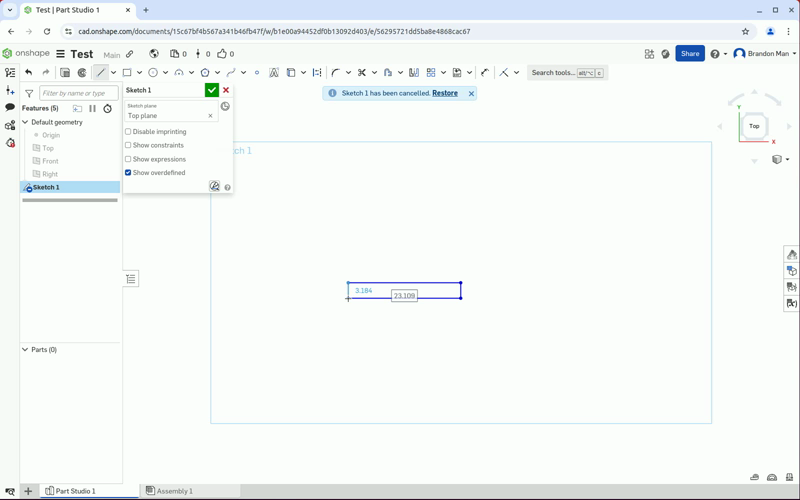
key_up(shift)
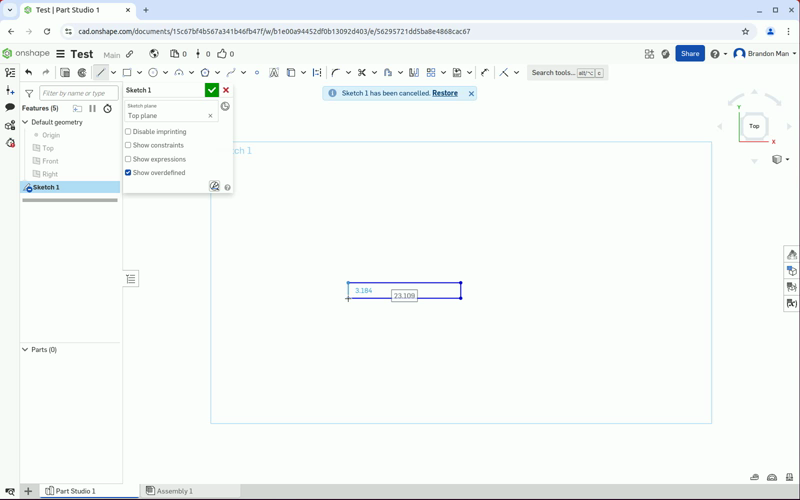
click(348, 298)
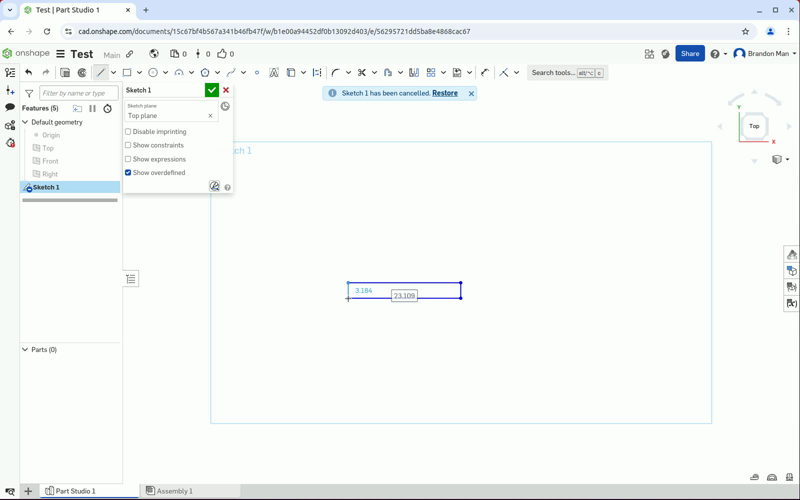
key(esc)
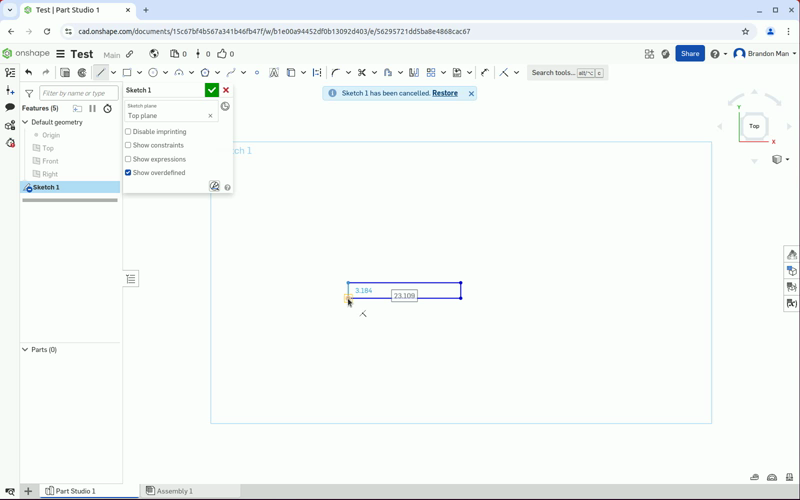
mouse_move(435, 292)
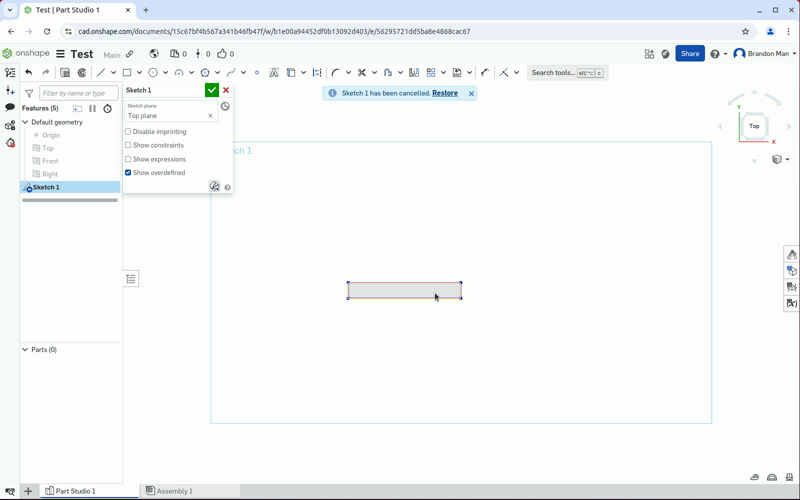
scroll(6)
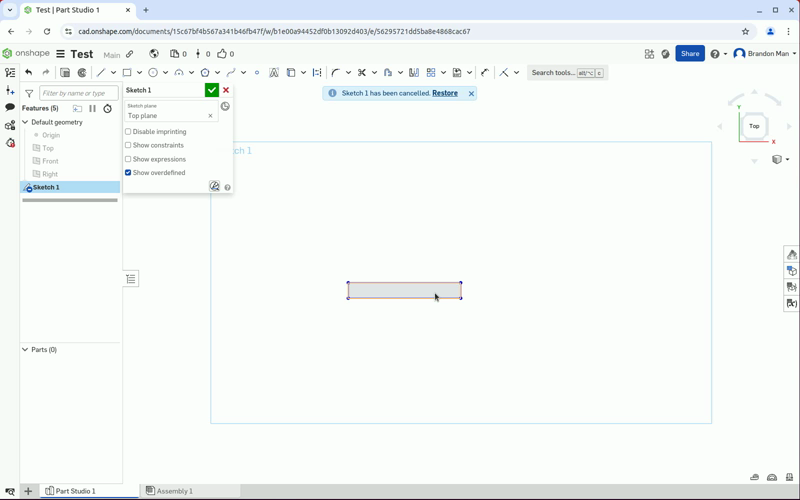
scroll(6)
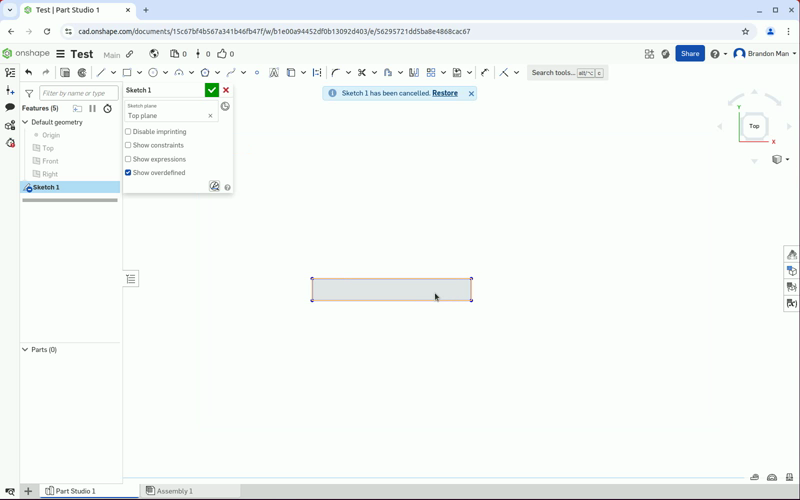
scroll(6)
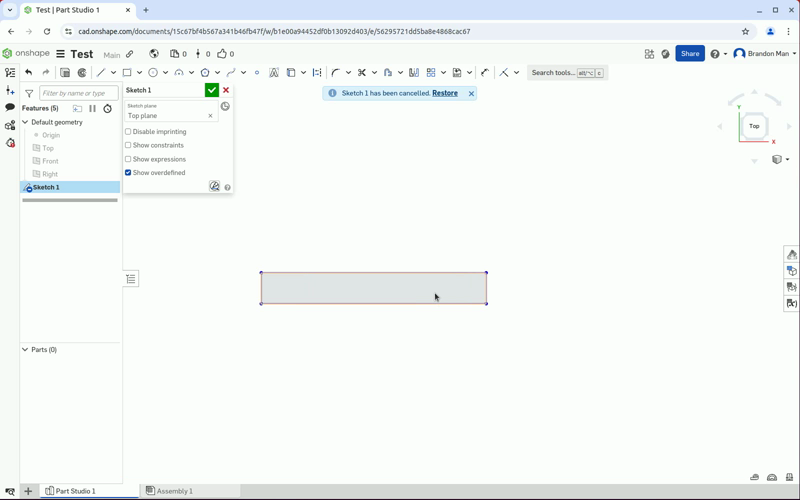
scroll(6)
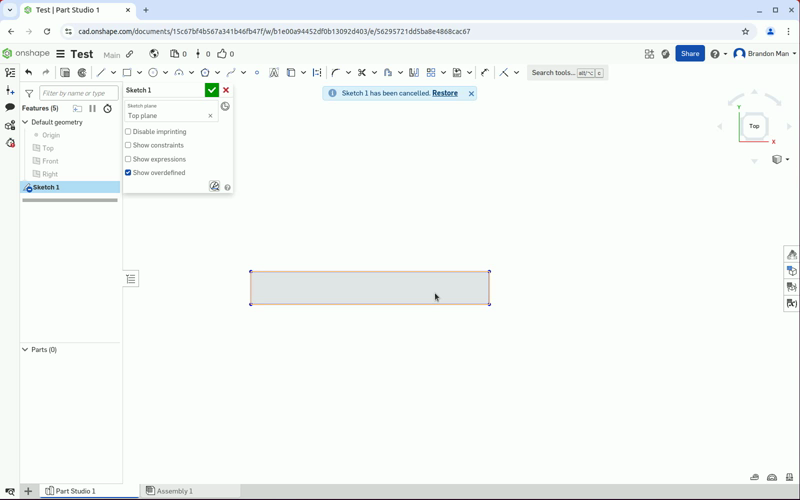
scroll(6)
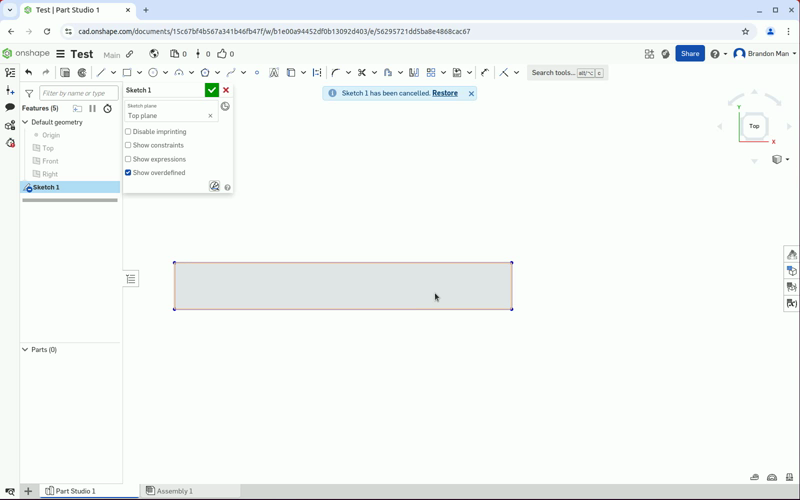
scroll(6)
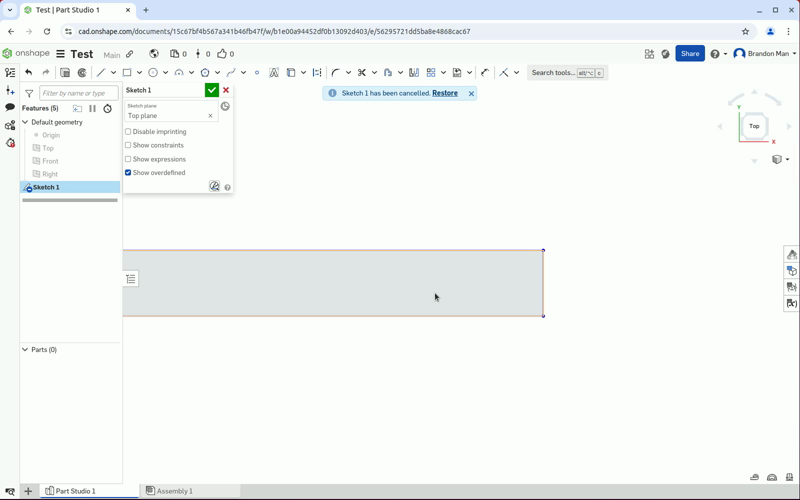
scroll(6)
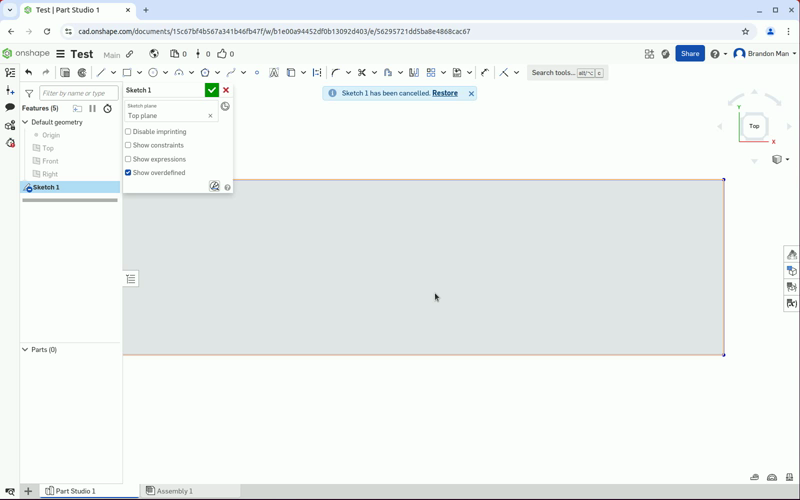
click(435, 292)
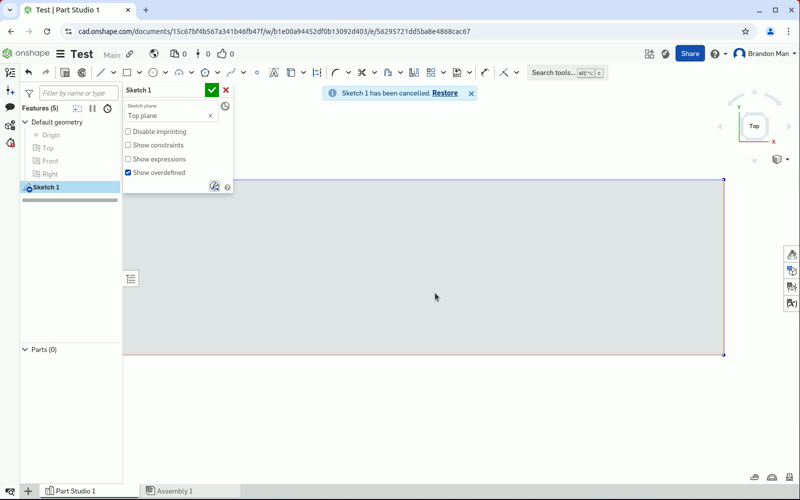
scroll(-6)
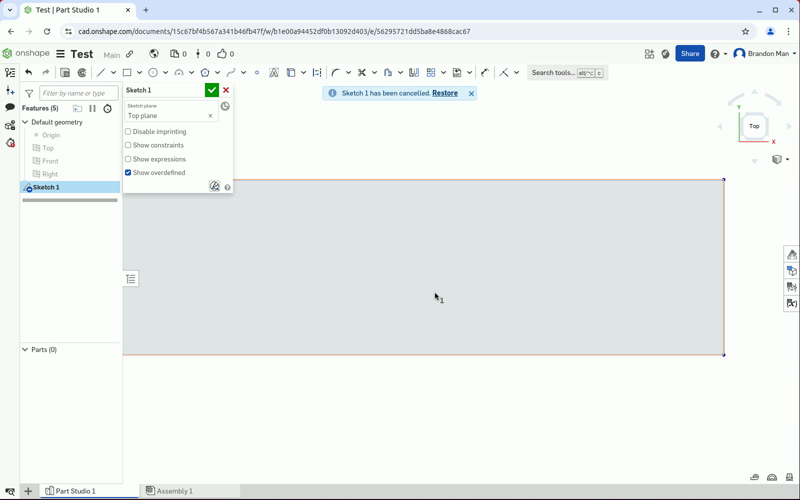
scroll(-6)
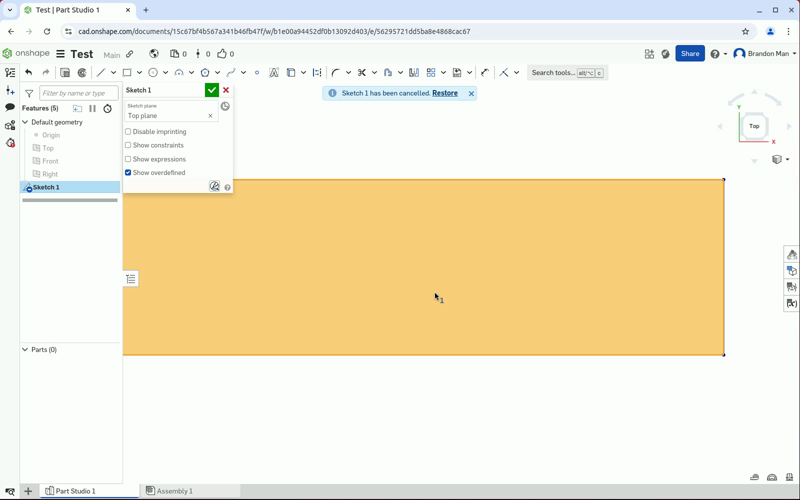
scroll(-6)
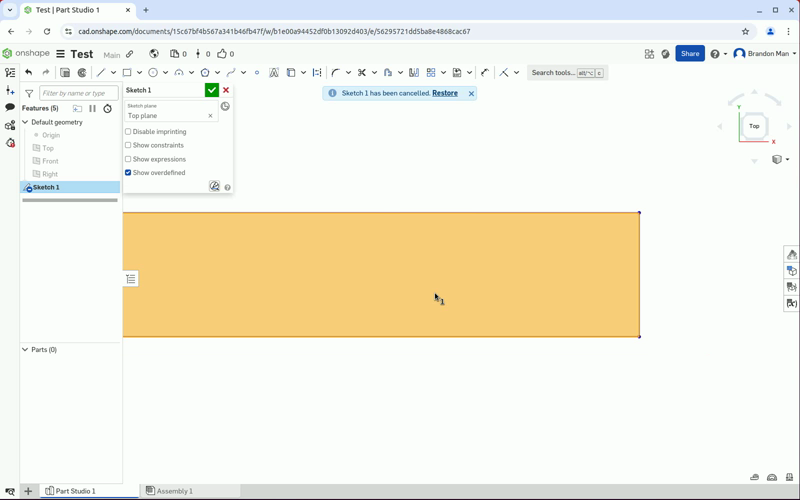
scroll(-6)
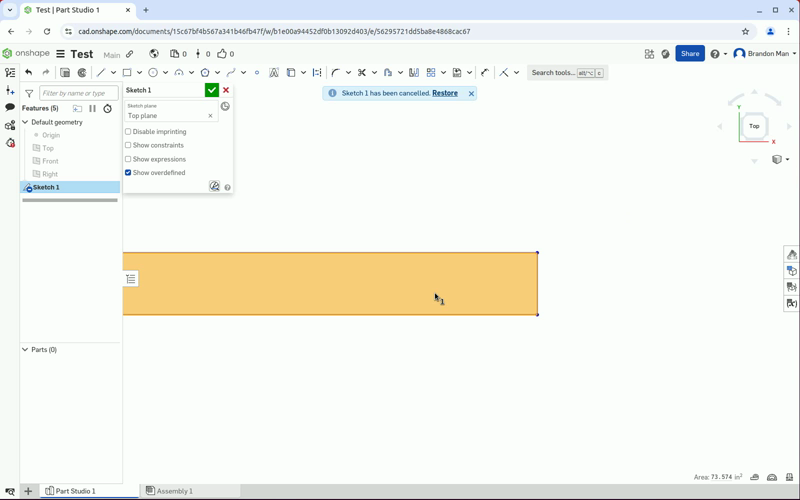
scroll(-6)
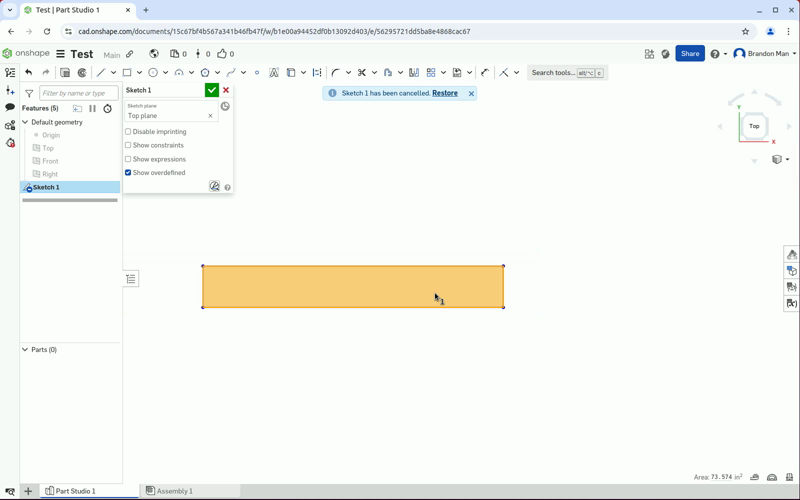
scroll(-6)
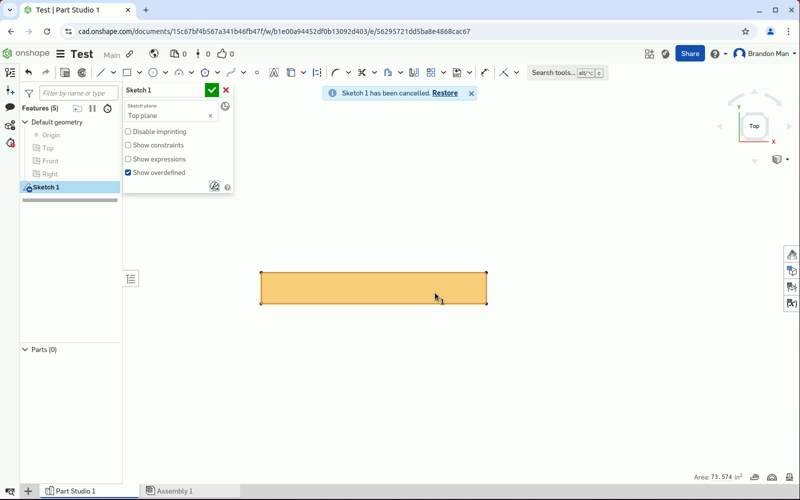
scroll(-6)
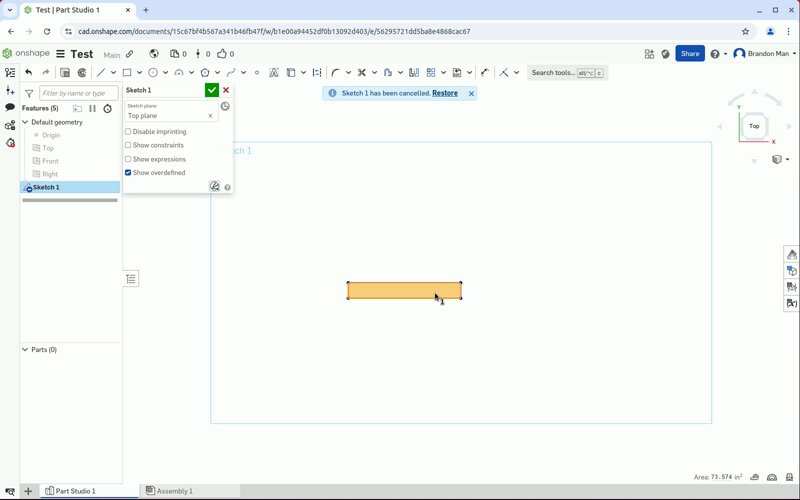
mouse_move(73, 352)
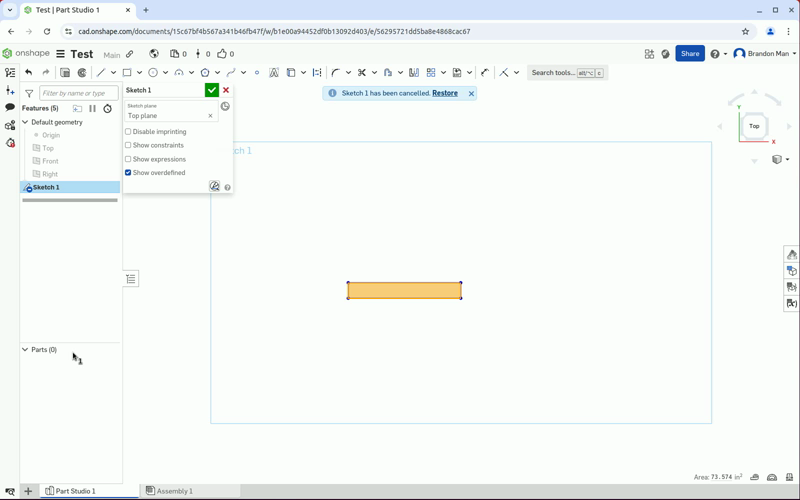
key(shift+y)
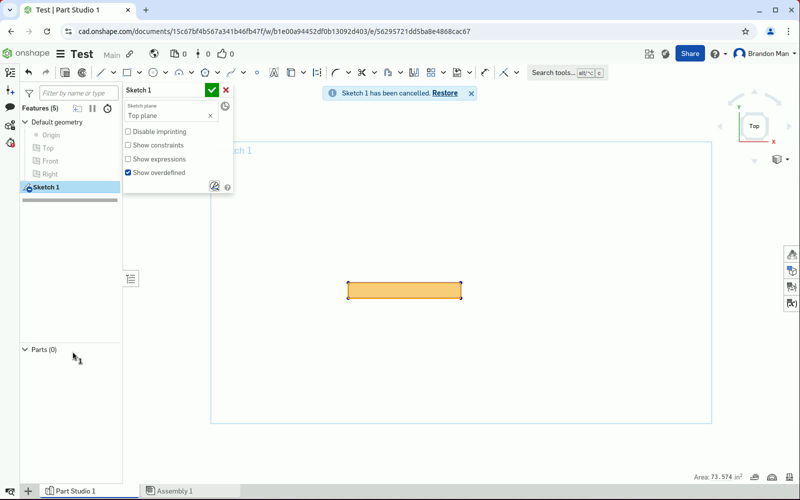
key(shift+e)
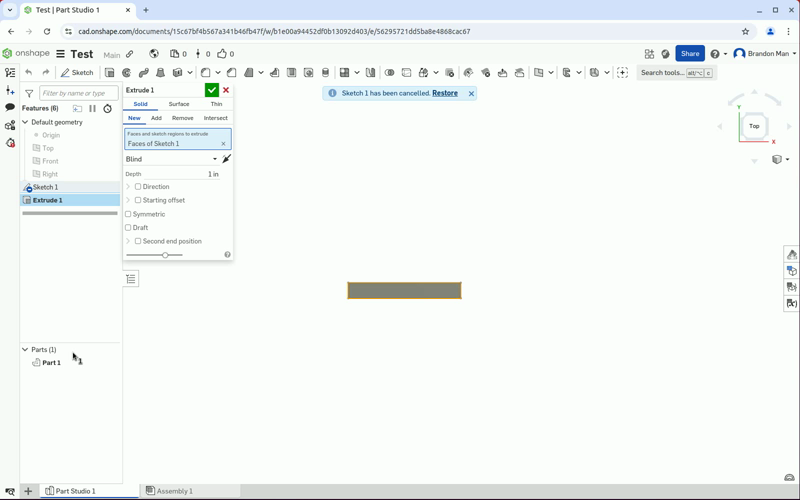
mouse_move(143, 106)
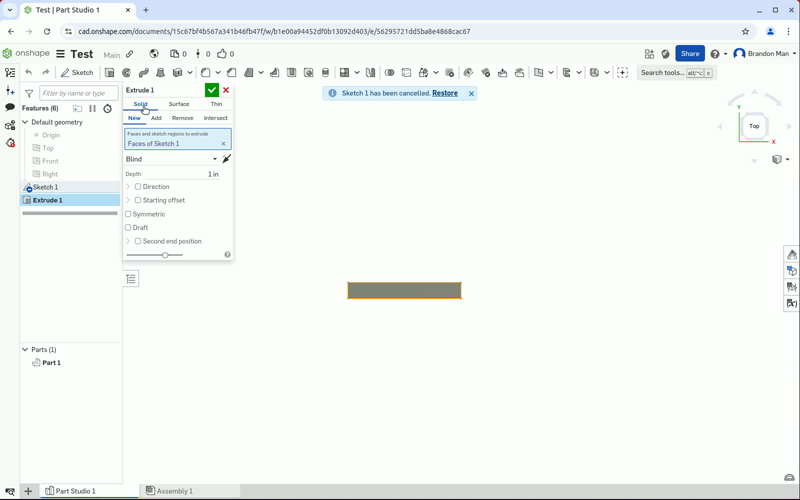
click(143, 106)
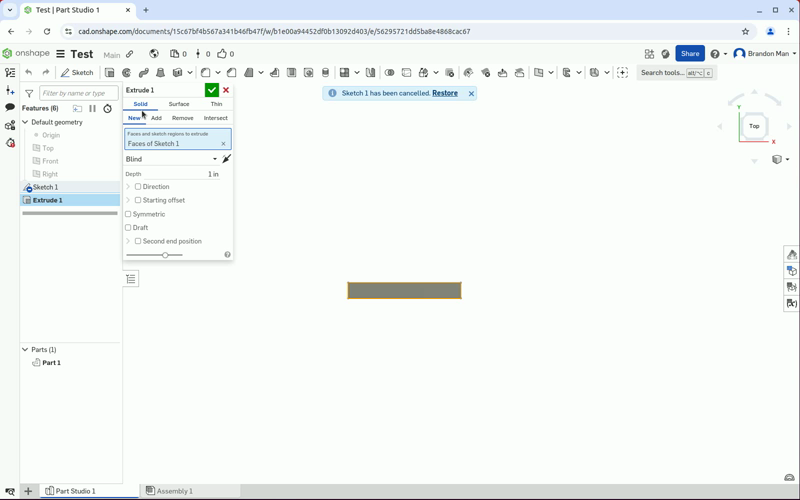
mouse_move(137, 120)
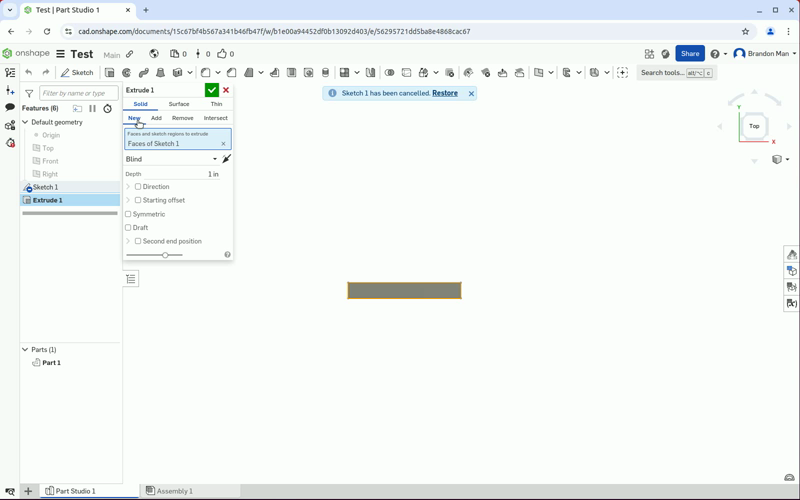
click(137, 120)
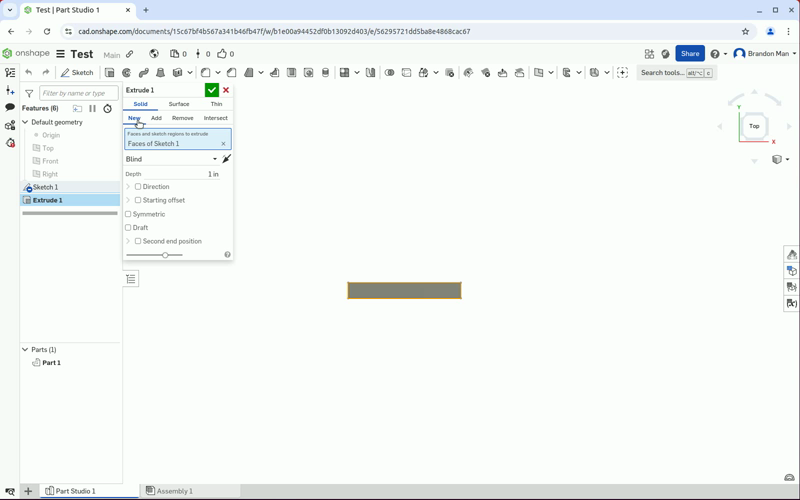
key(tab, 4)
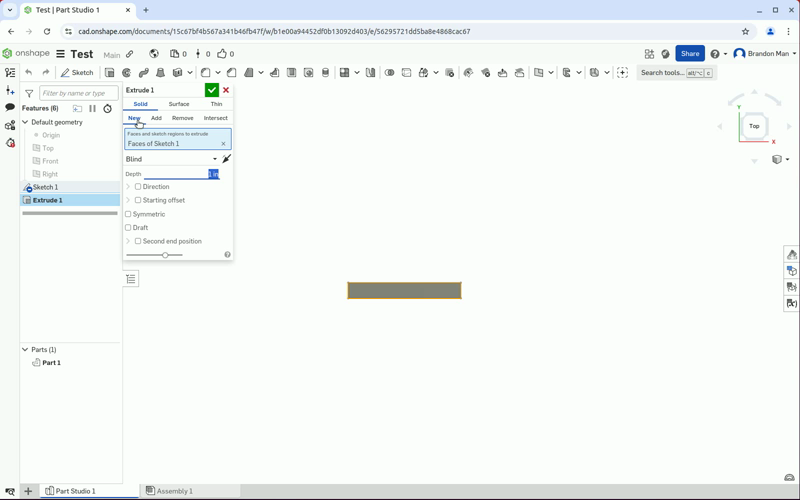
text(15.165)
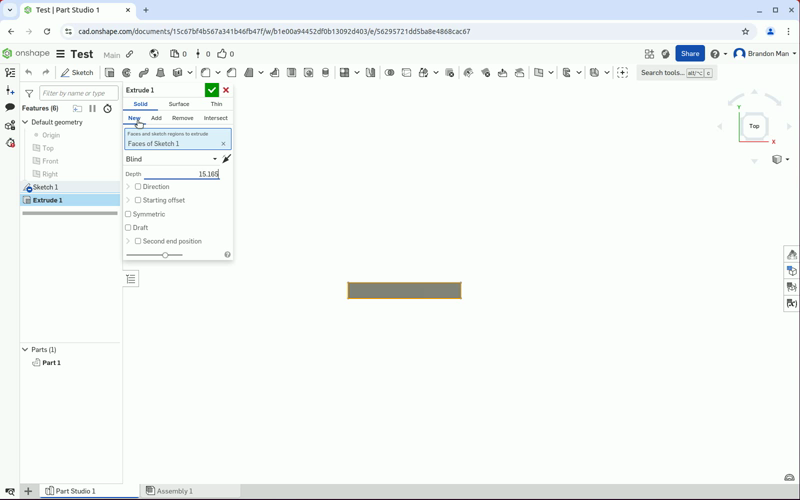
key(enter)
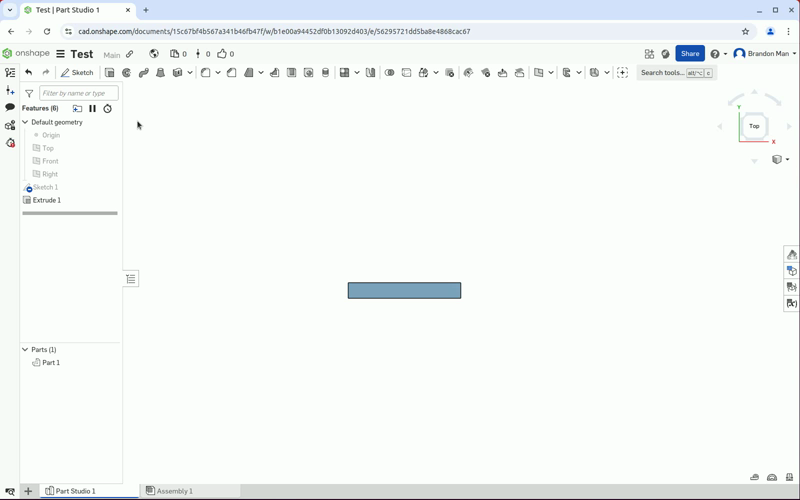
key(shift+h)
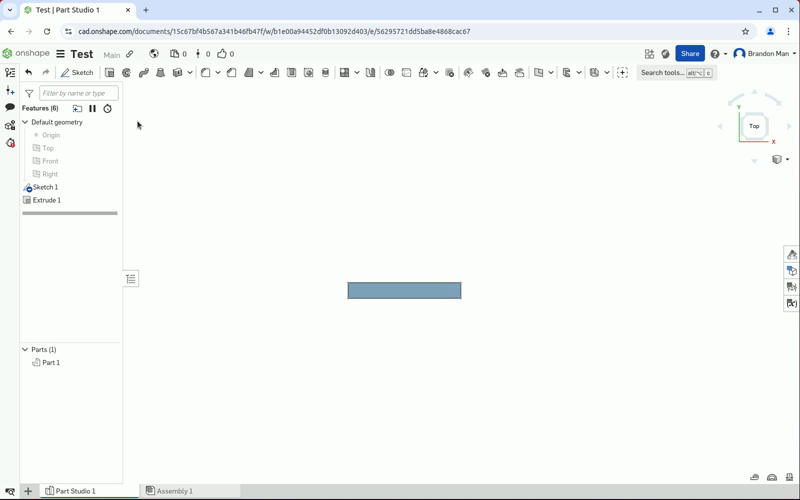
key(shift+h)
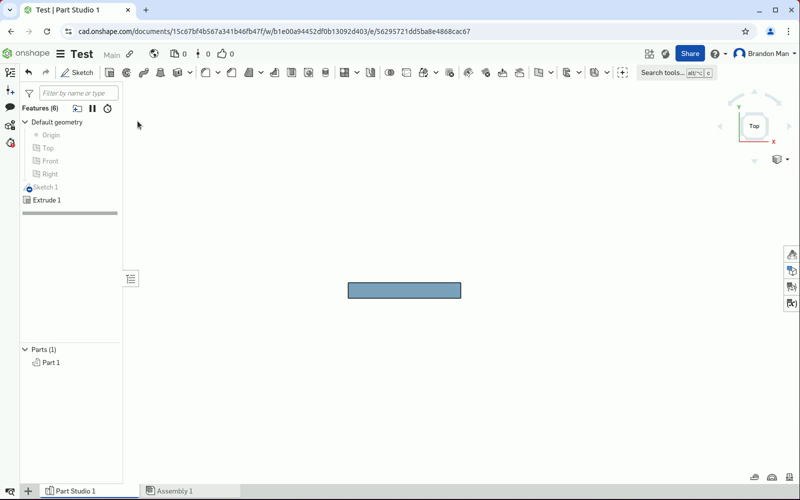
mouse_move(73, 189)
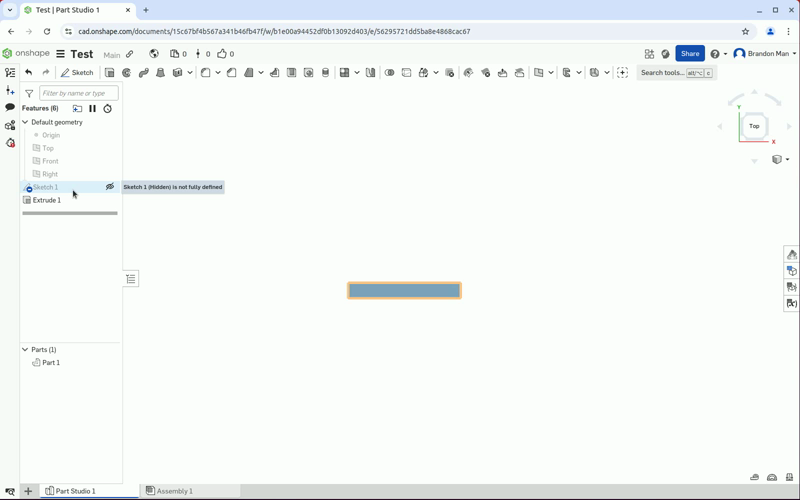
click(73, 189)
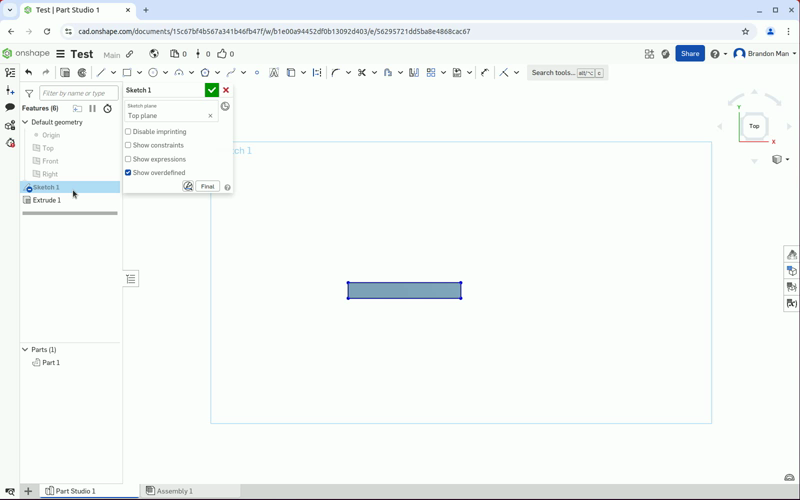
mouse_move(229, 92)
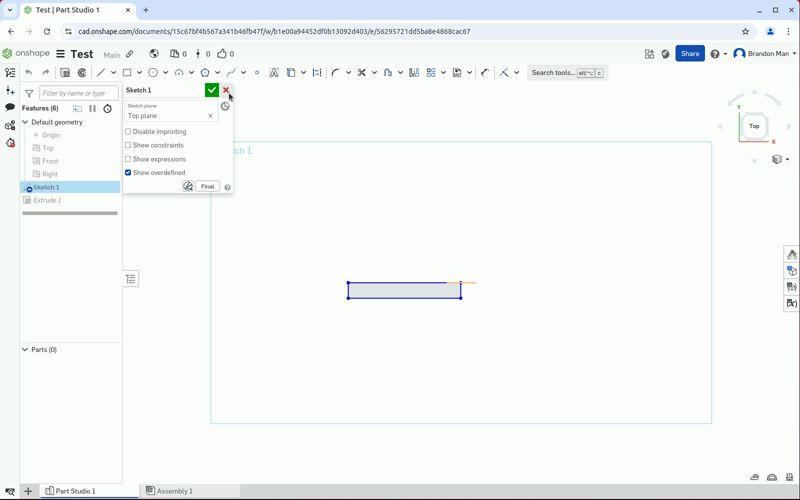
click(229, 92)
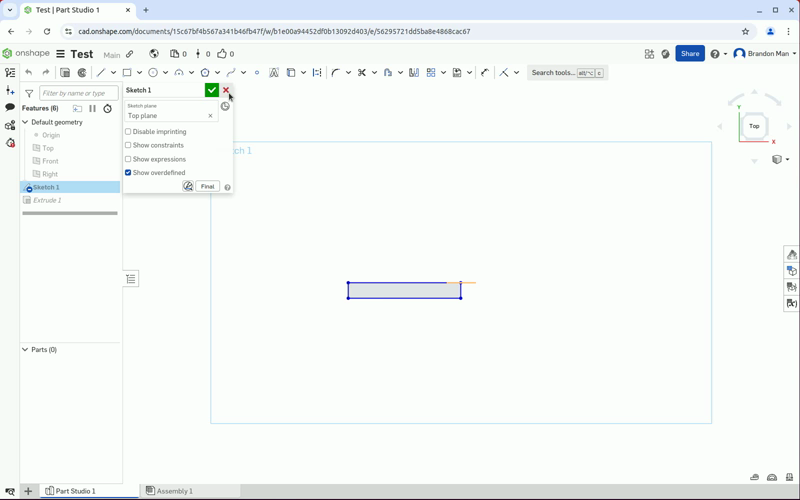
key(shift+s)
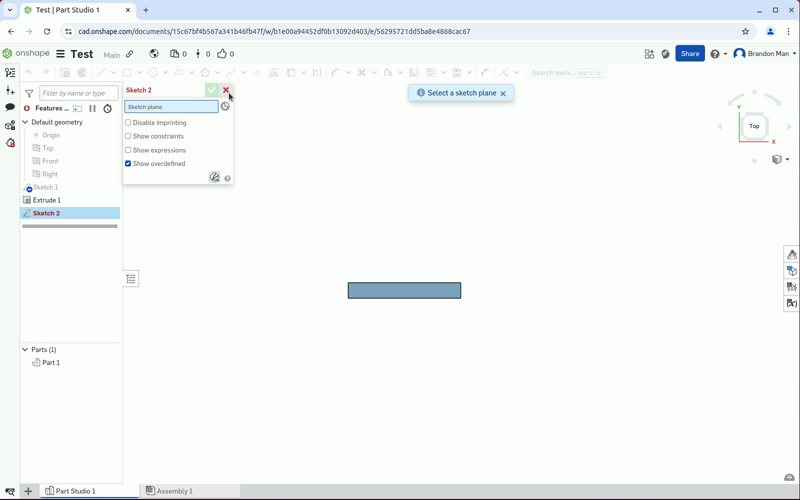
mouse_move(73, 150)
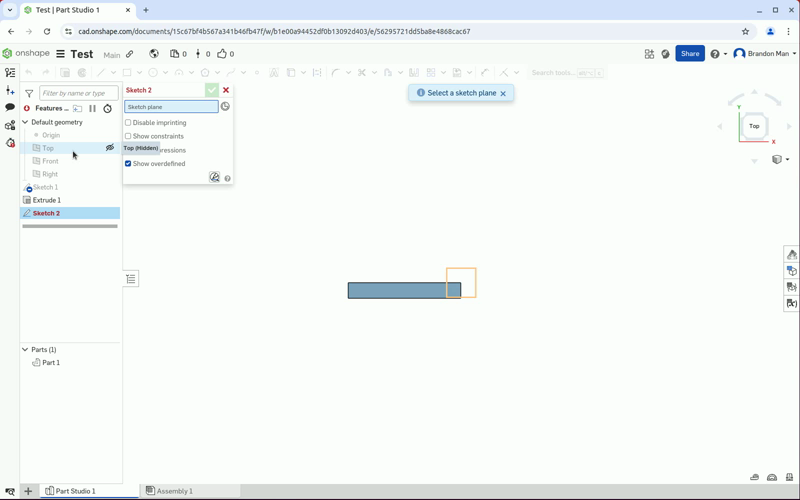
click(73, 150)
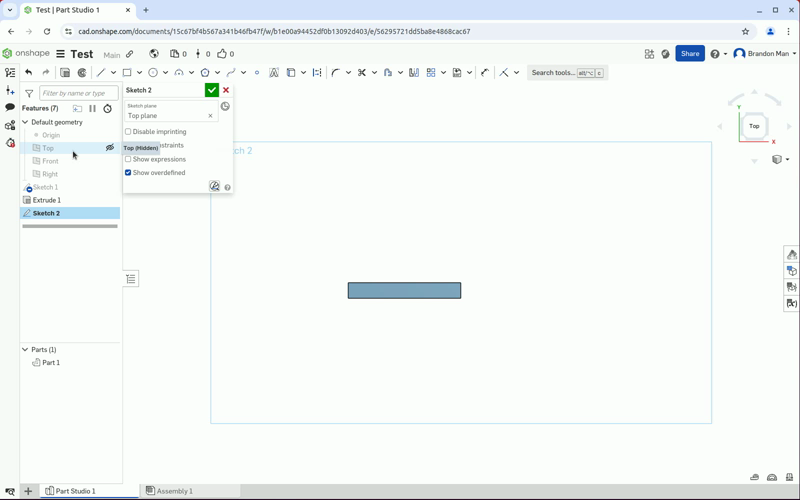
mouse_move(73, 352)
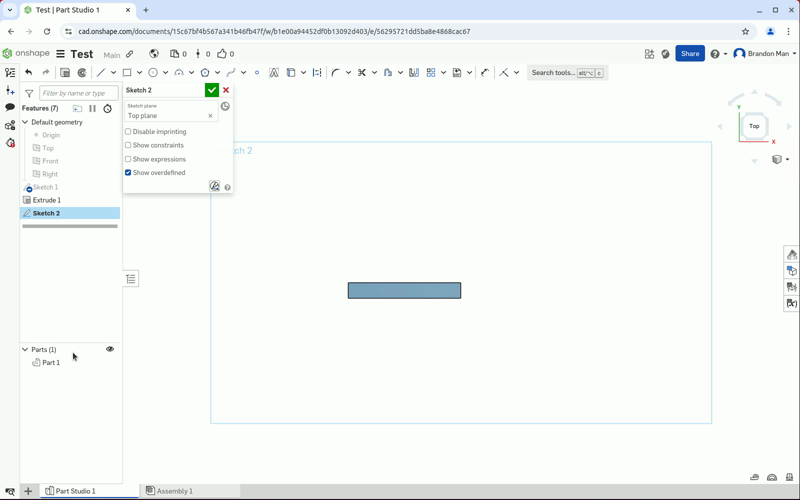
key(y)
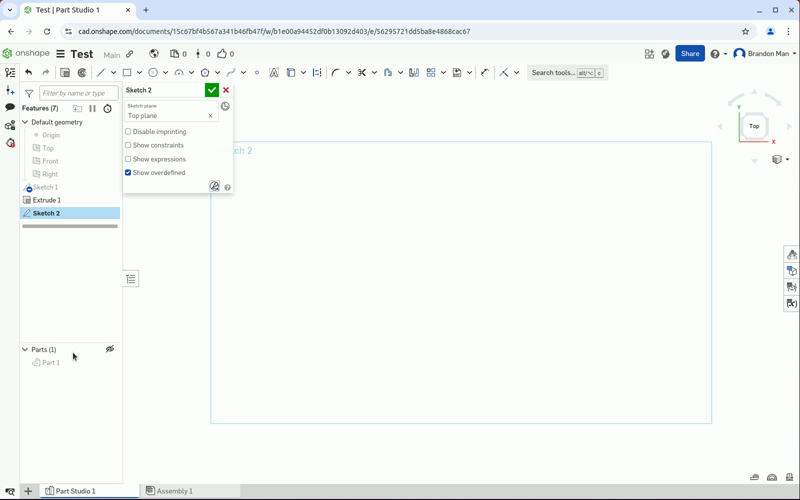
key(l)
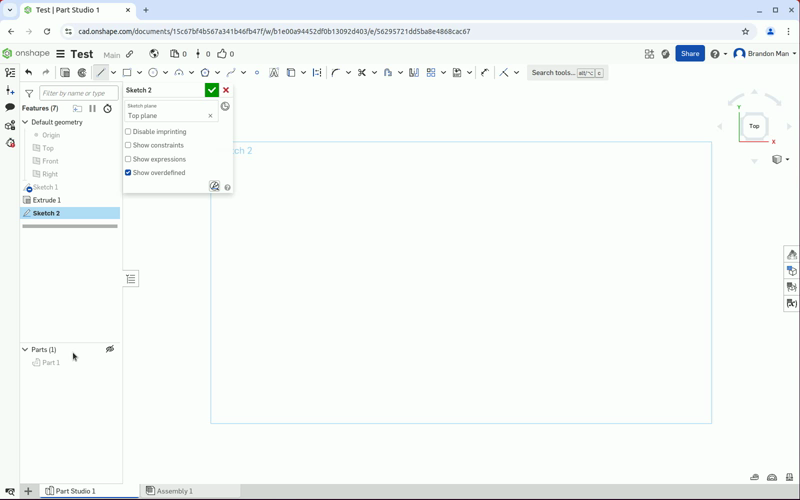
key_down(shift)
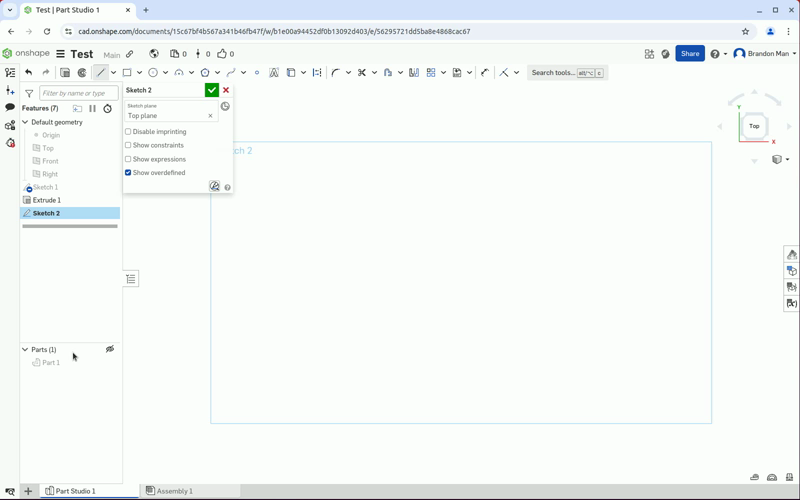
mouse_move(349, 261)
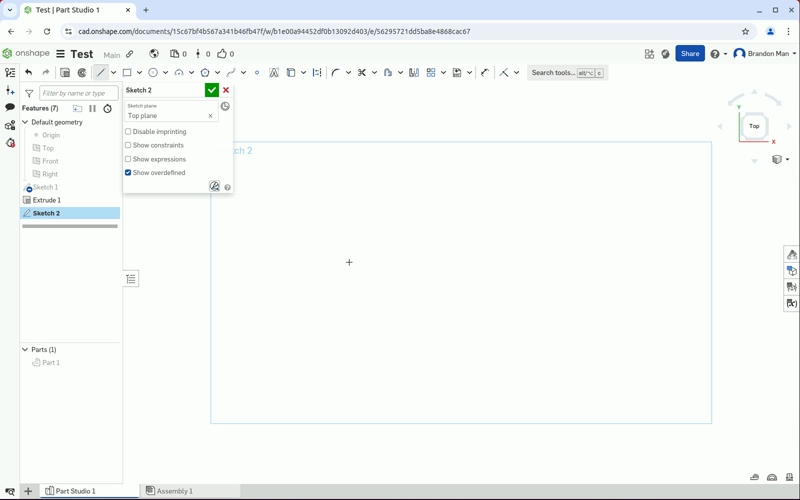
click(349, 261)
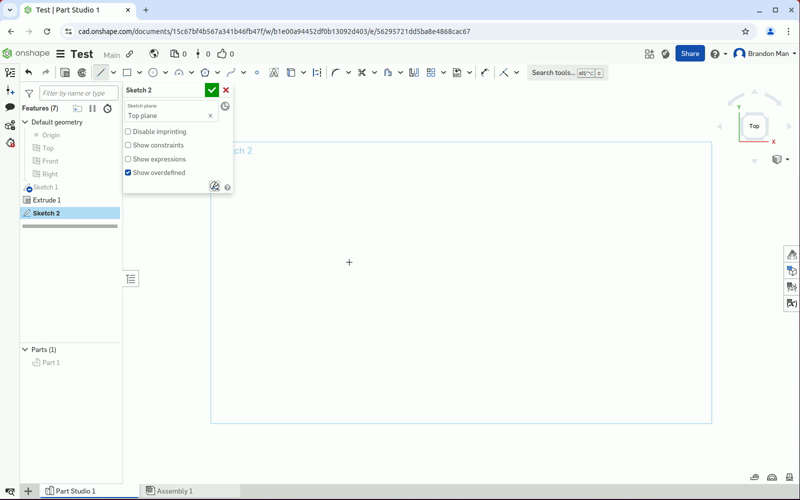
key_up(shift)
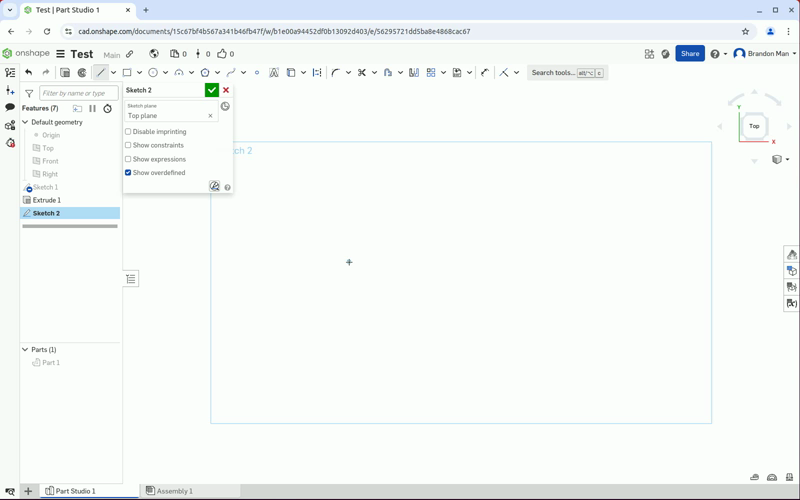
key_down(shift)
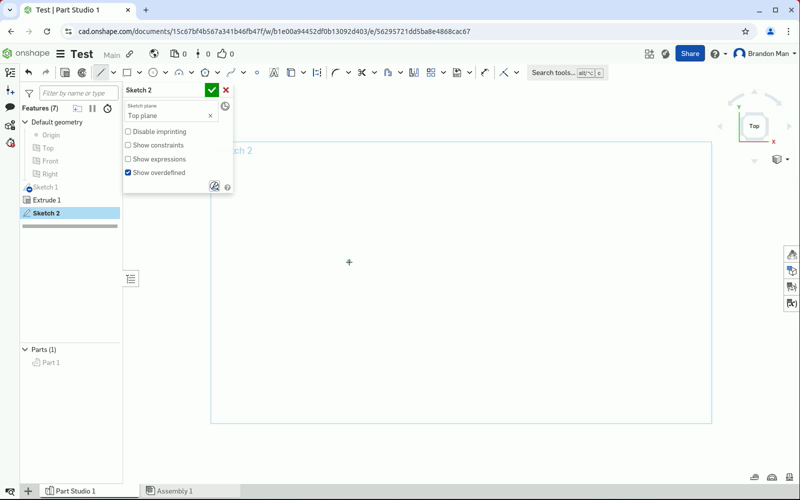
mouse_move(460, 261)
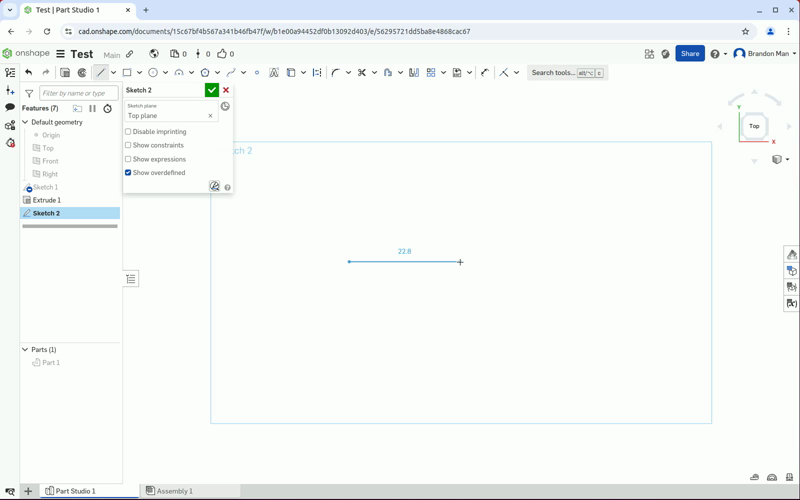
click(460, 261)
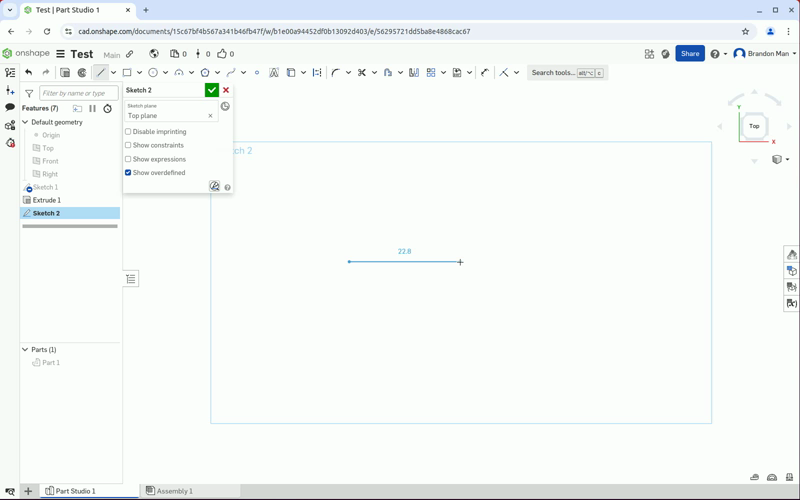
key_up(shift)
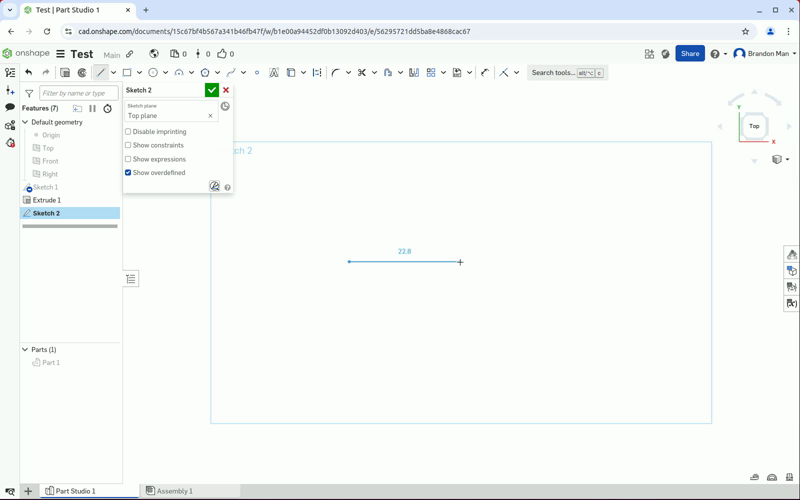
key_down(shift)
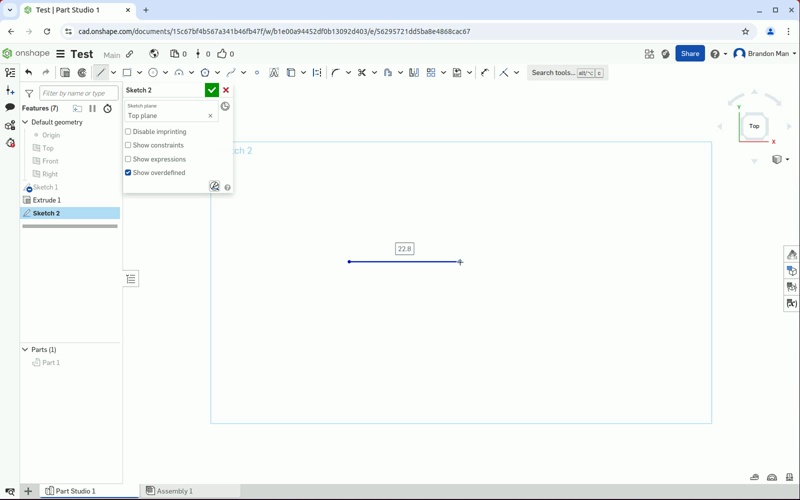
mouse_move(490, 261)
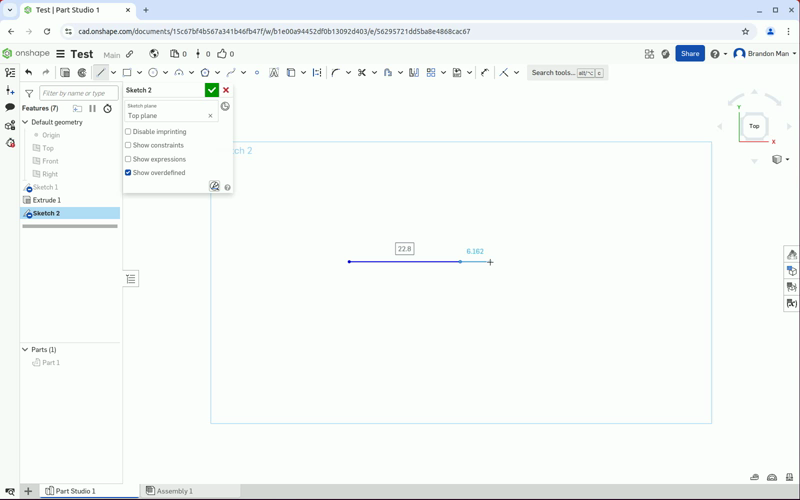
mouse_move(460, 282)
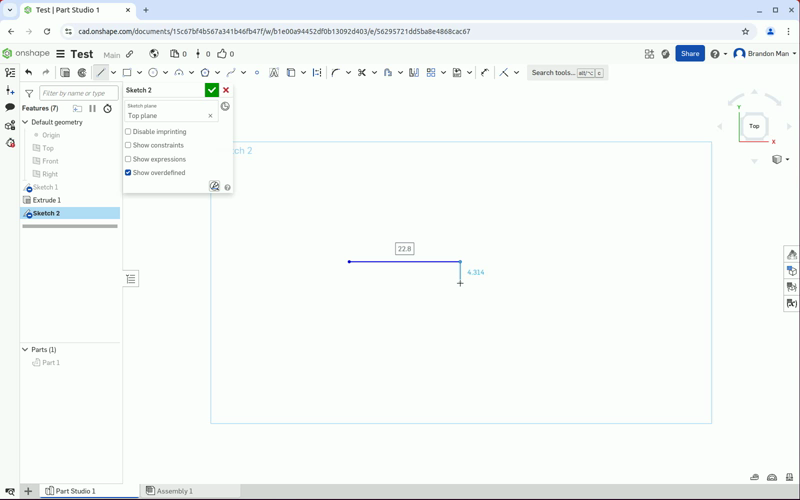
click(460, 282)
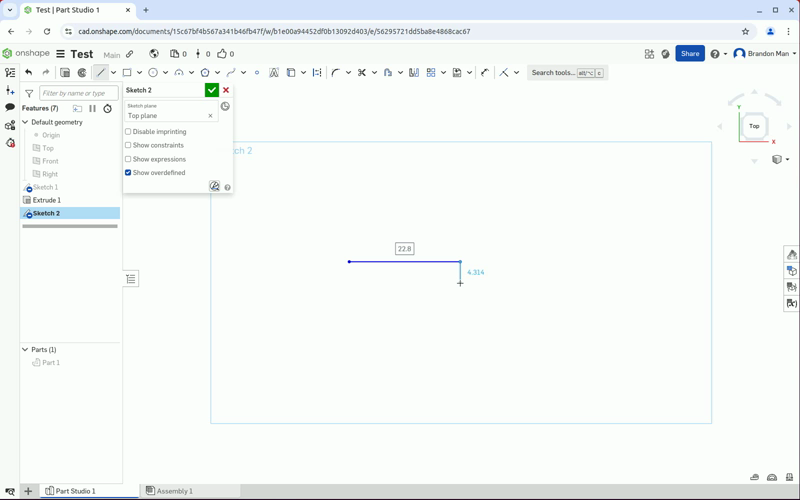
key_up(shift)
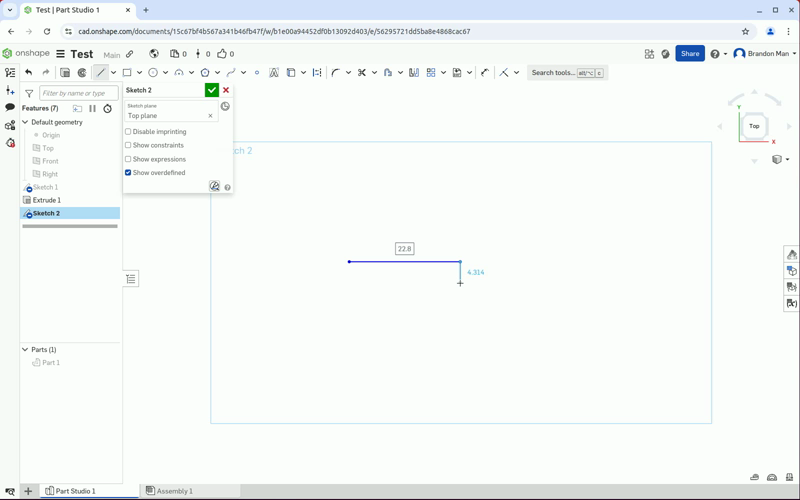
key_down(shift)
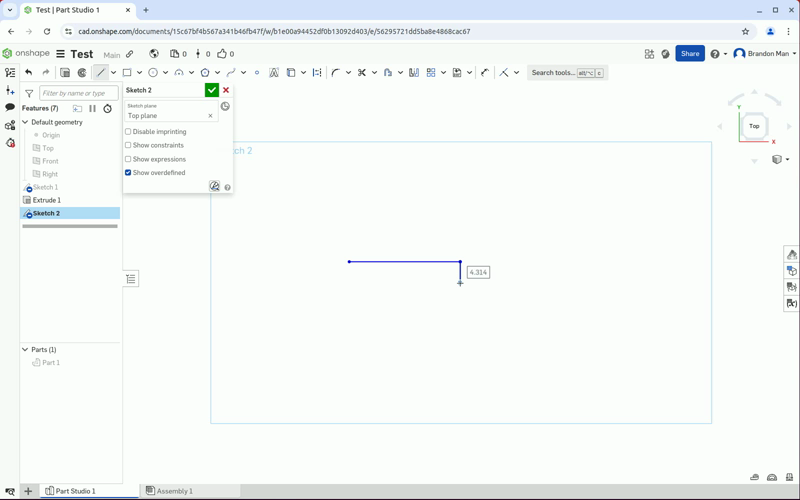
mouse_move(490, 282)
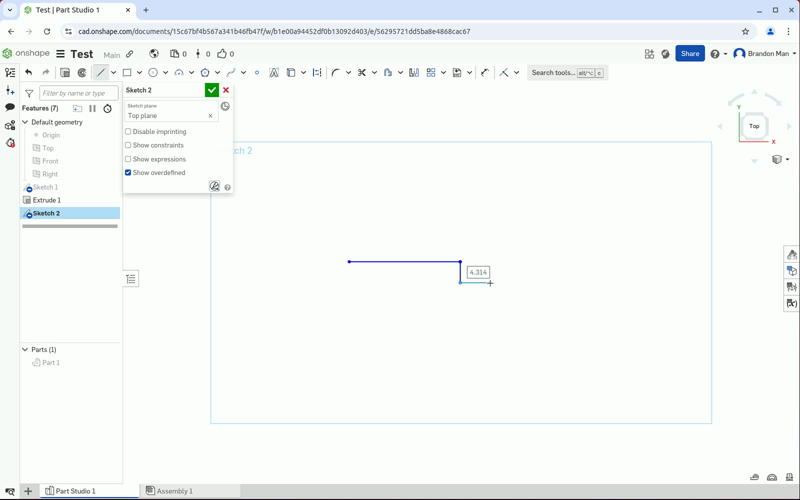
mouse_move(460, 297)
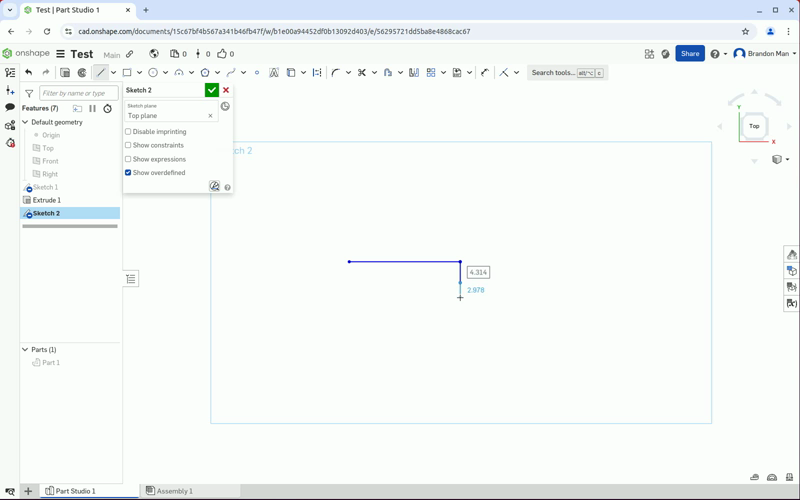
click(460, 297)
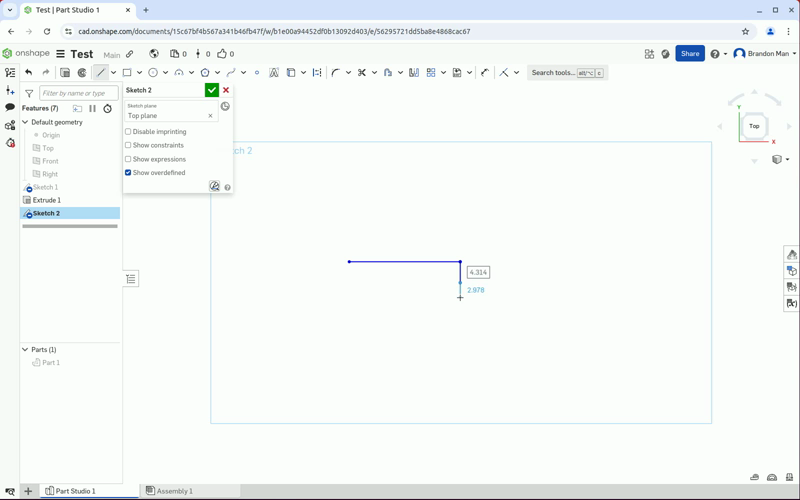
key_up(shift)
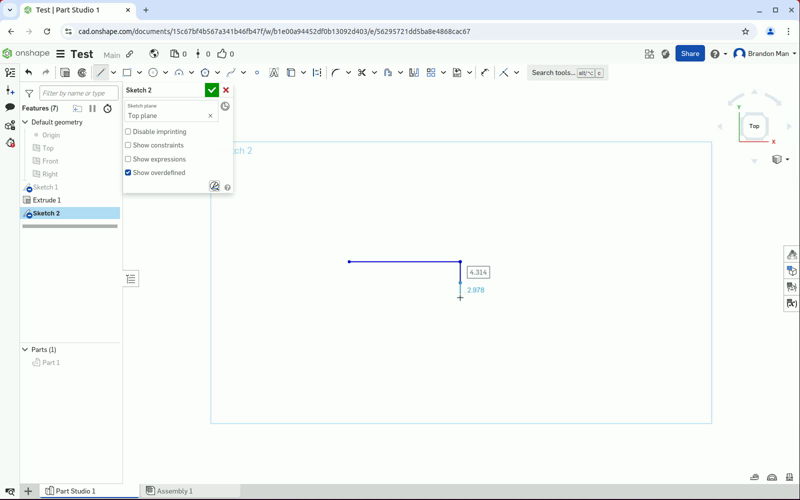
key_down(shift)
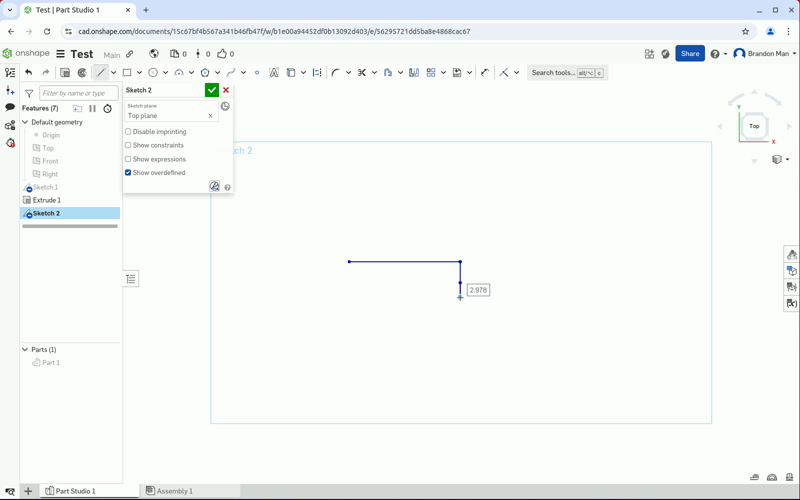
mouse_move(490, 297)
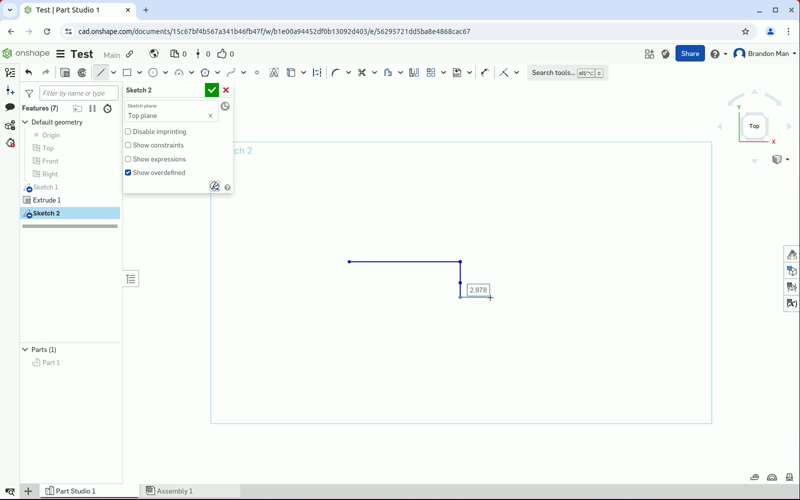
mouse_move(474, 297)
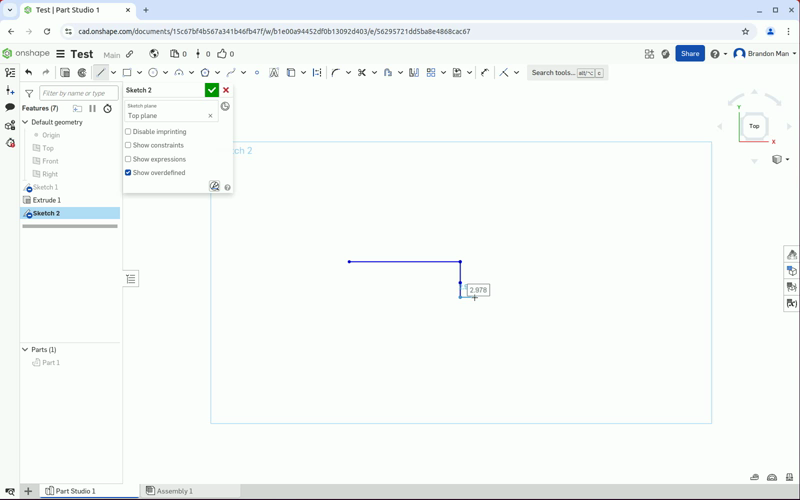
click(474, 297)
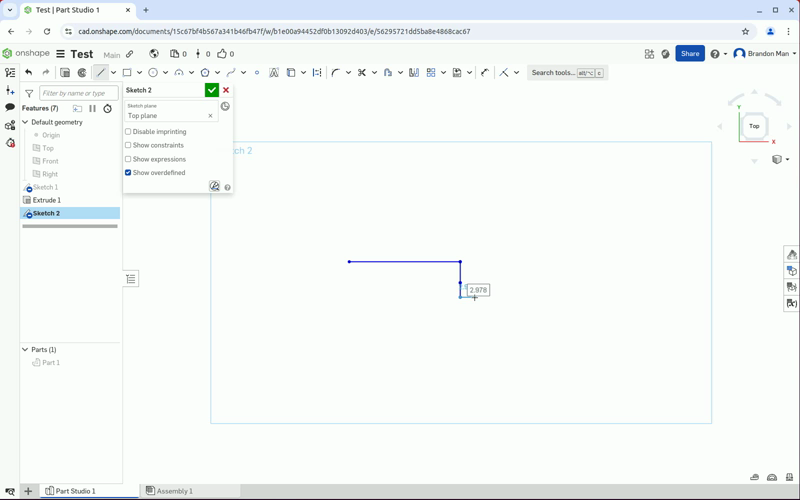
key_up(shift)
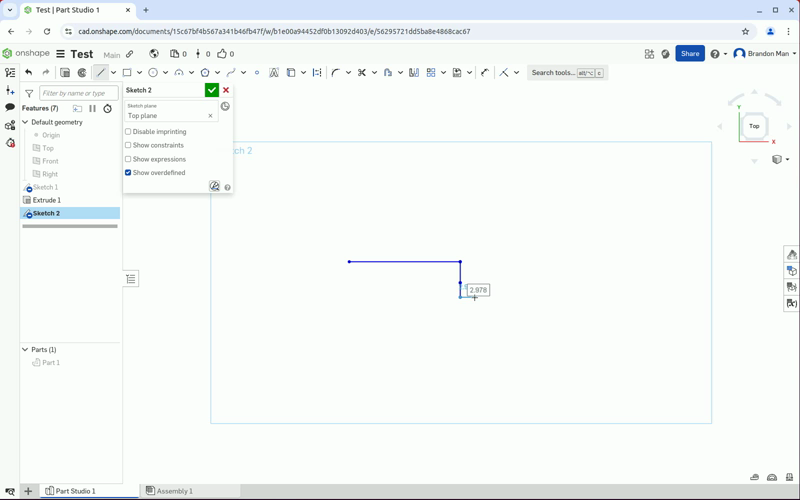
key_down(shift)
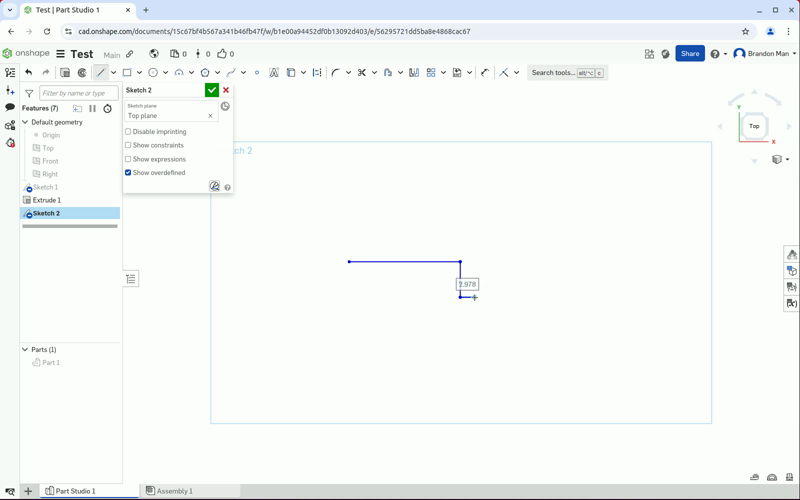
mouse_move(474, 187)
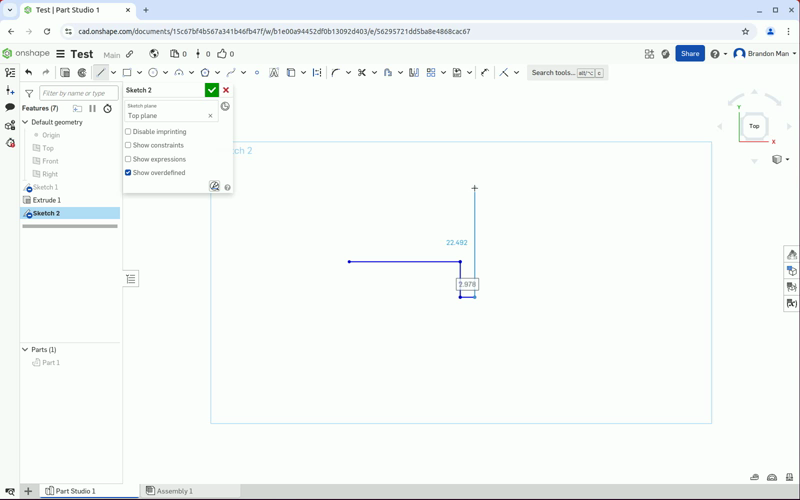
click(474, 187)
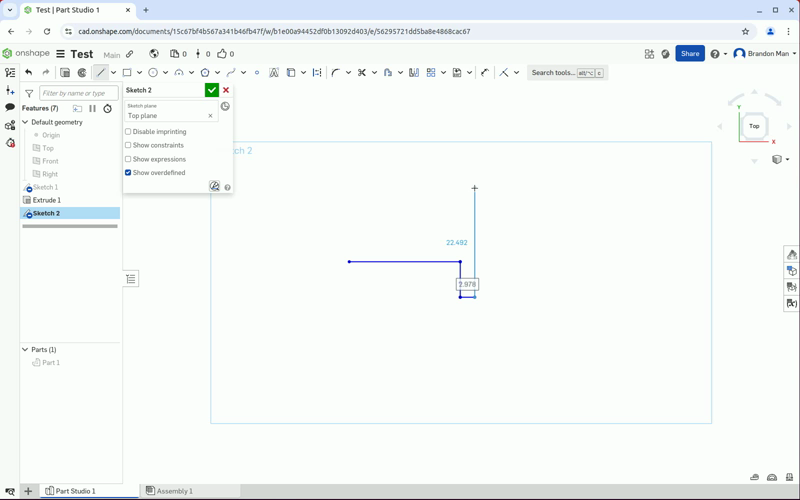
key_up(shift)
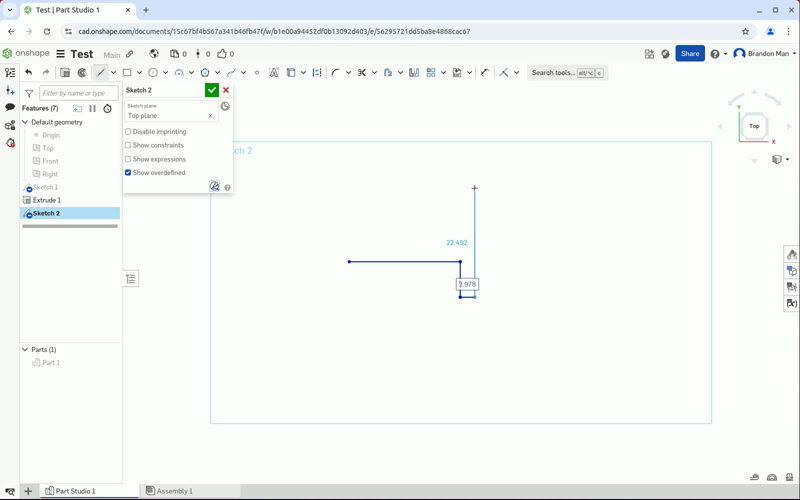
key_down(shift)
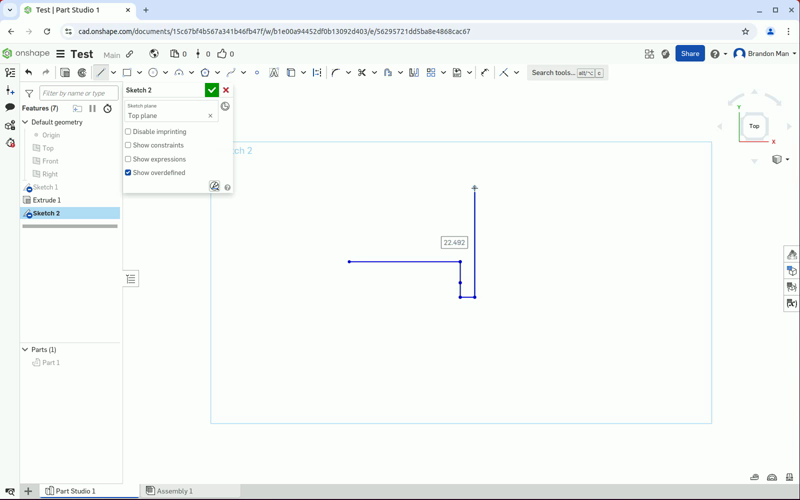
mouse_move(504, 187)
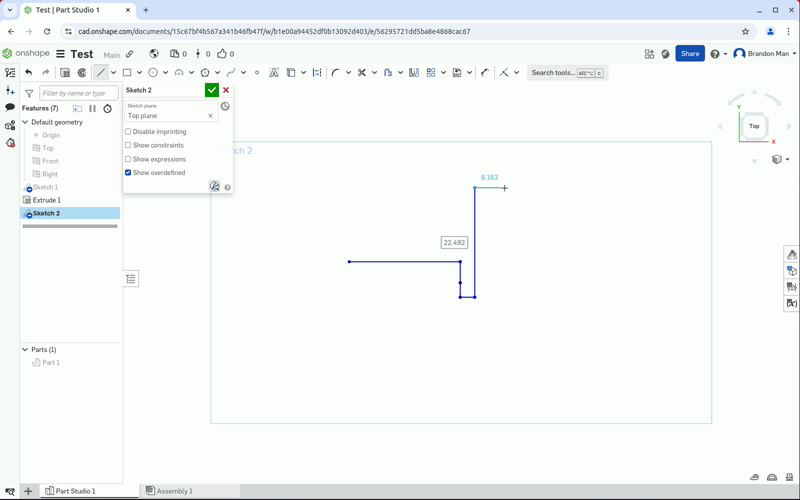
mouse_move(460, 187)
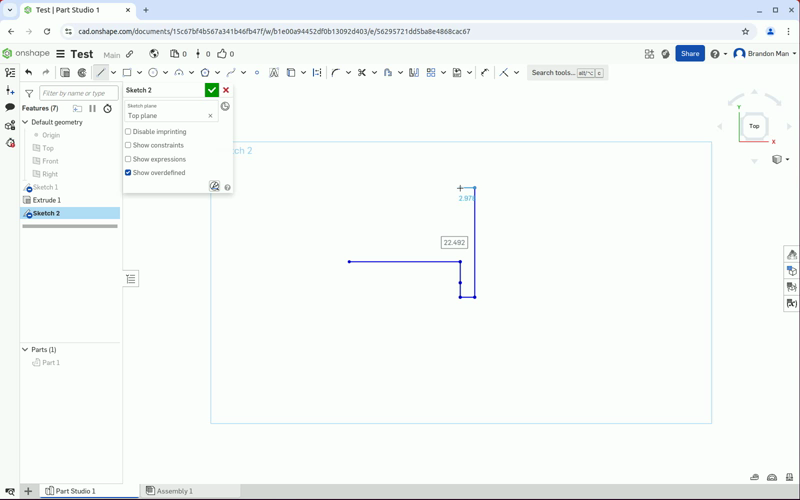
click(460, 187)
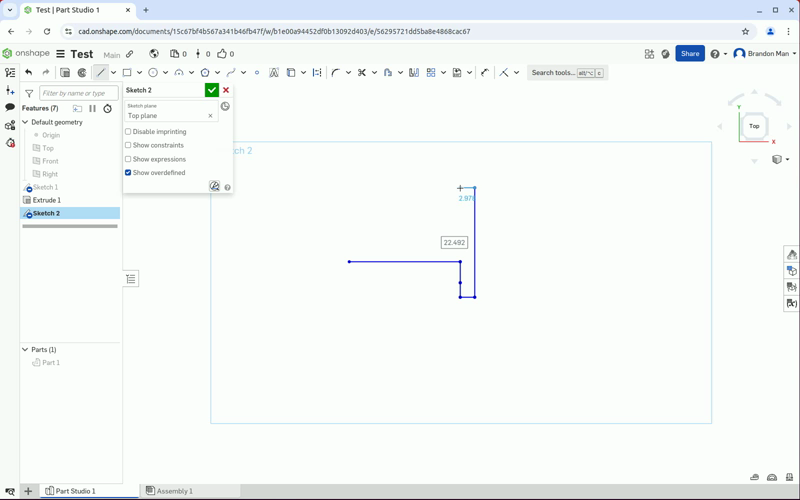
key_up(shift)
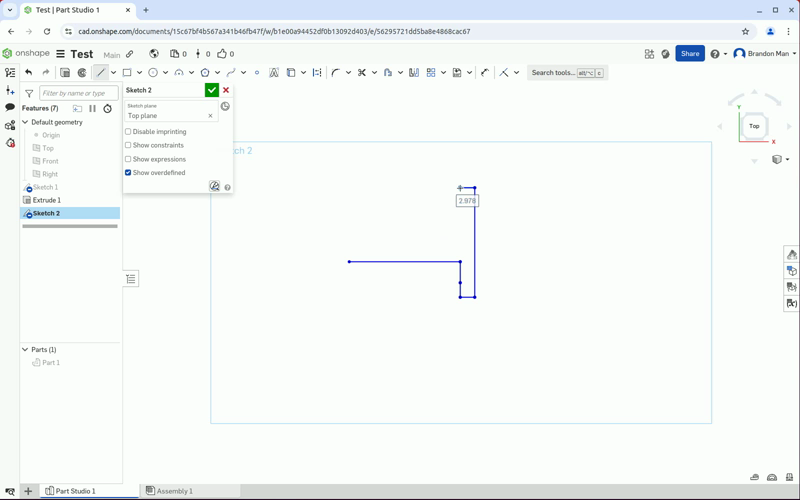
key_down(shift)
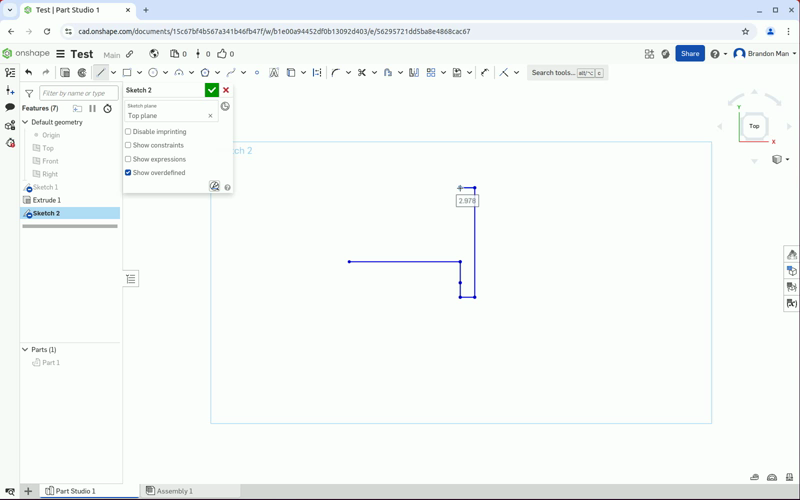
mouse_move(490, 187)
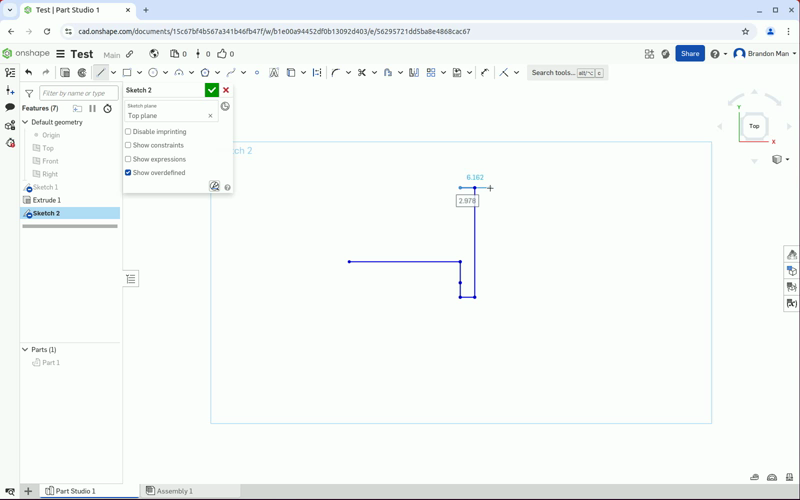
mouse_move(460, 224)
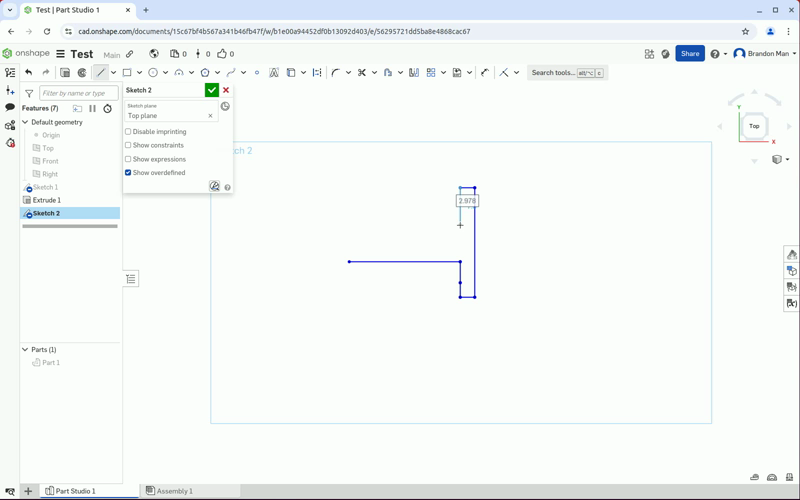
click(460, 224)
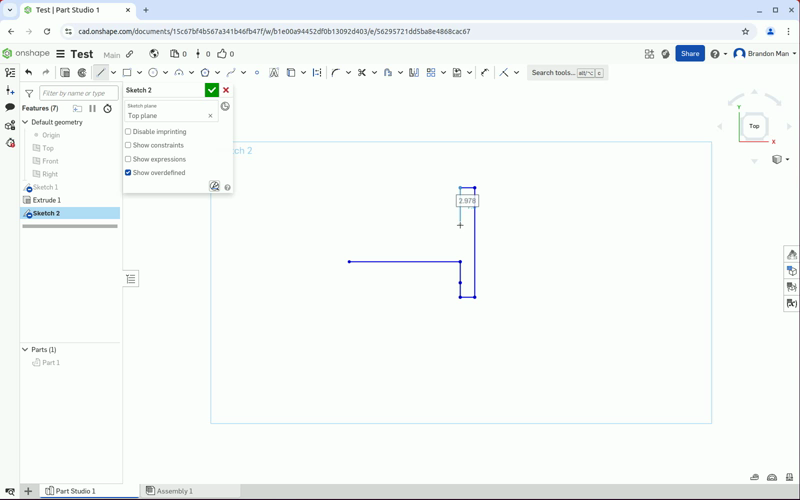
key_up(shift)
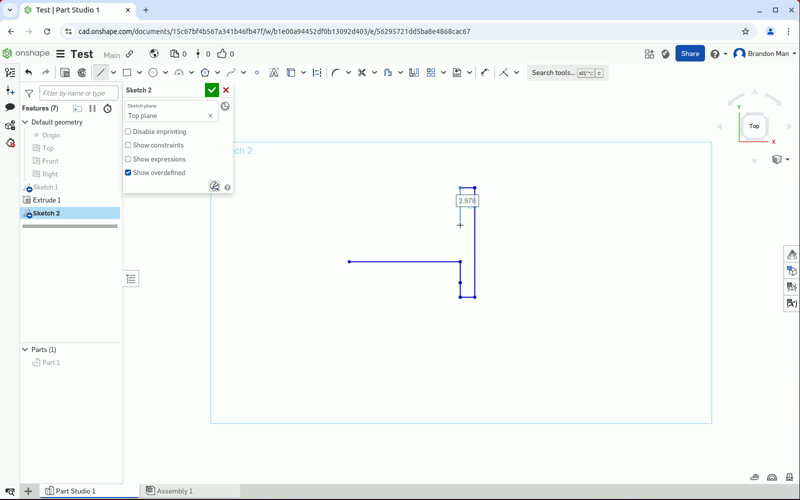
key(esc)
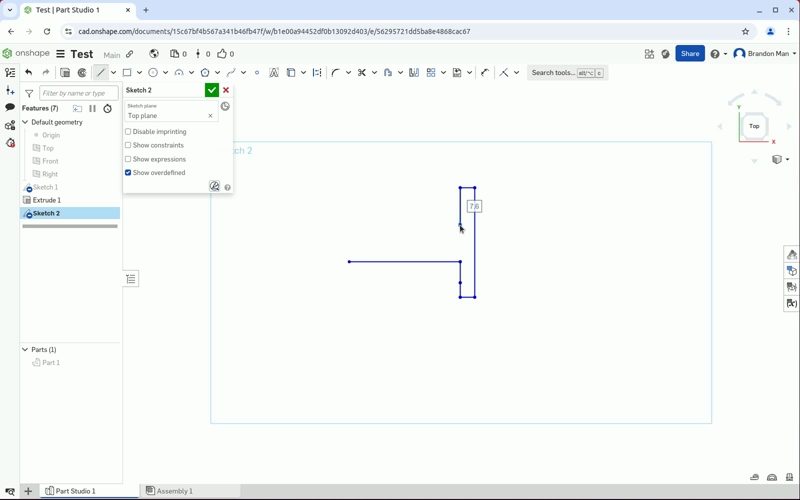
key(a)
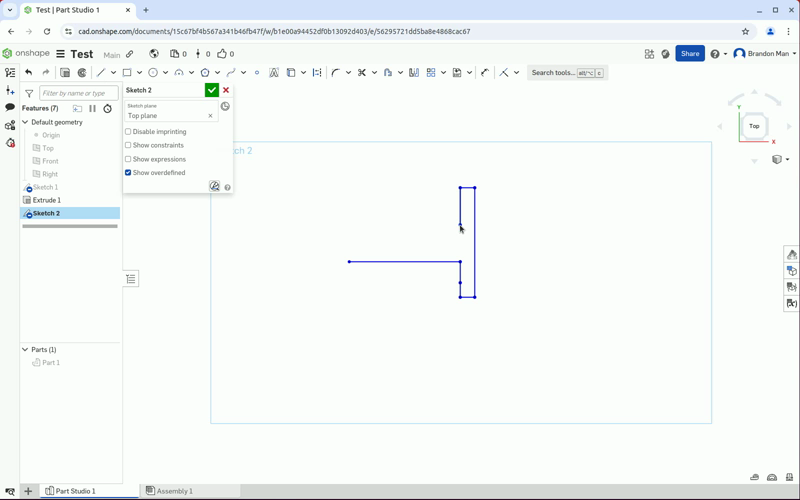
mouse_move(460, 224)
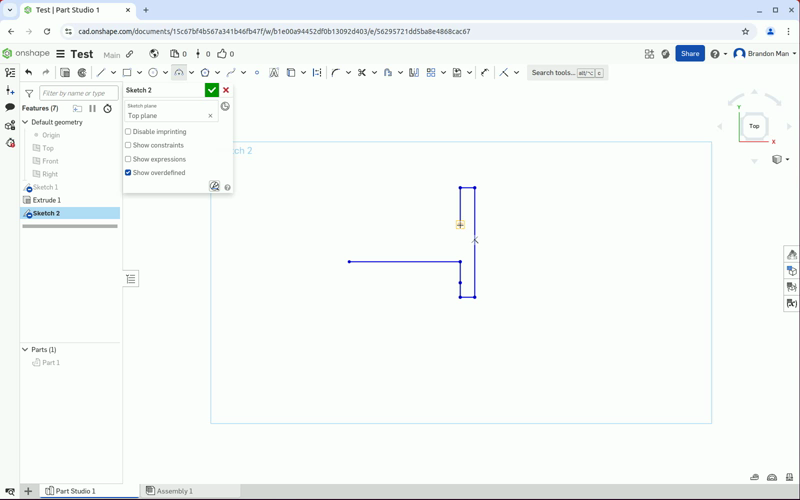
click(460, 224)
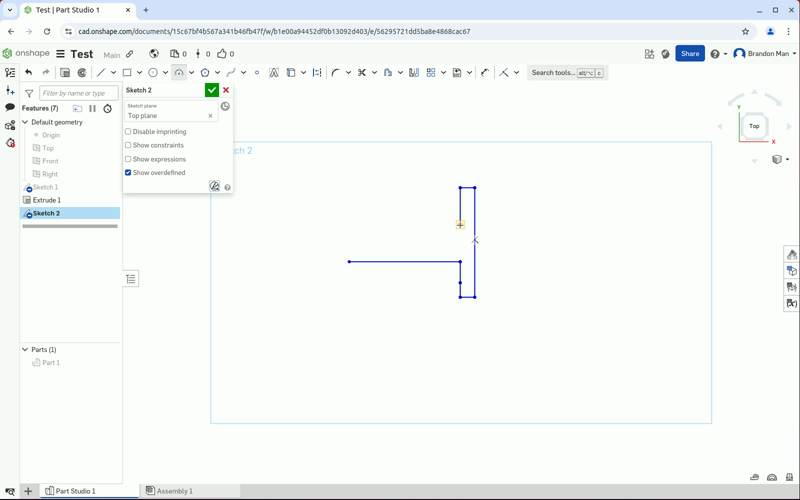
key_down(shift)
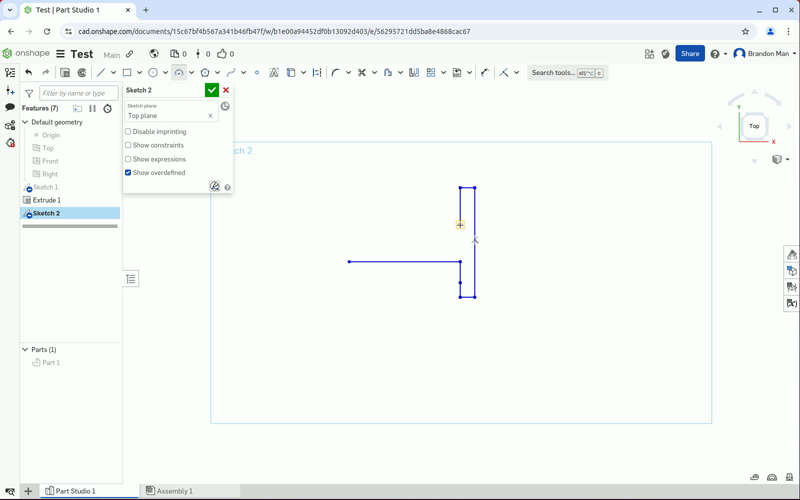
mouse_move(437, 247)
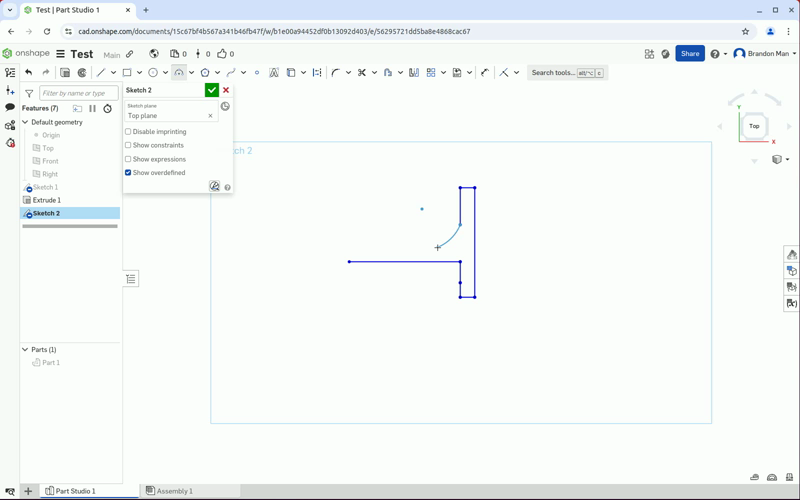
click(437, 247)
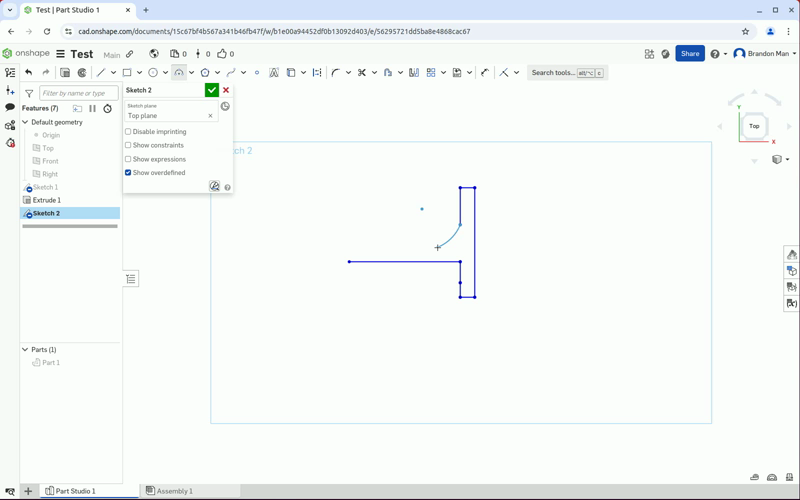
mouse_move(453, 240)
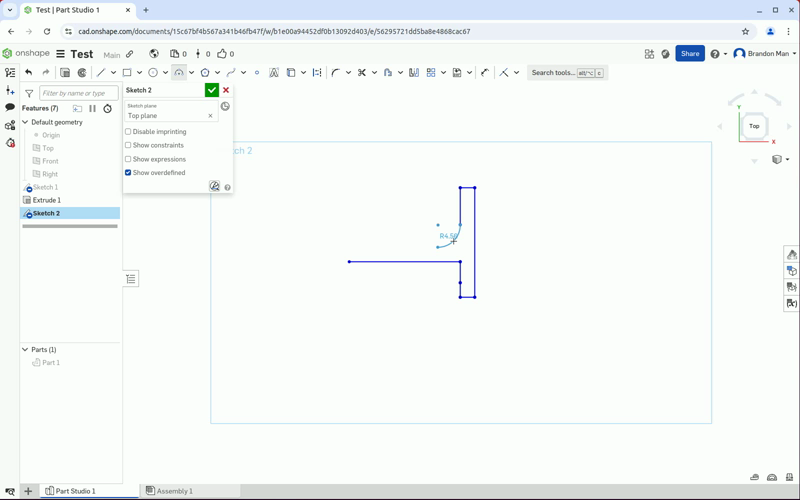
click(453, 240)
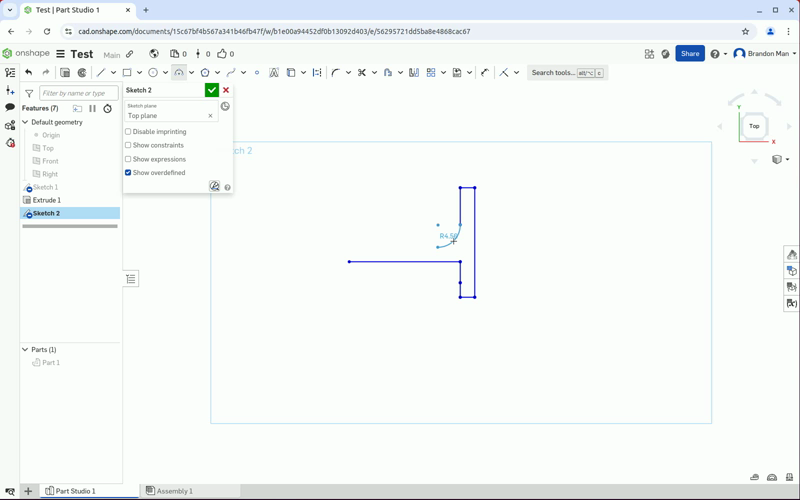
key_up(shift)
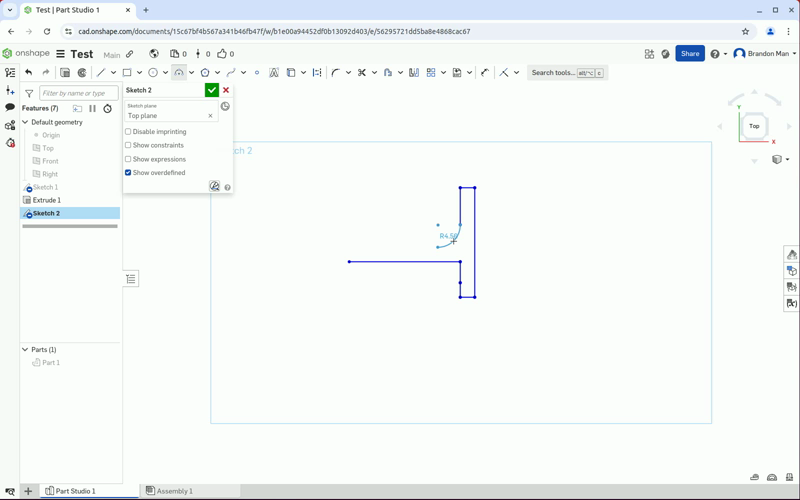
key(esc)
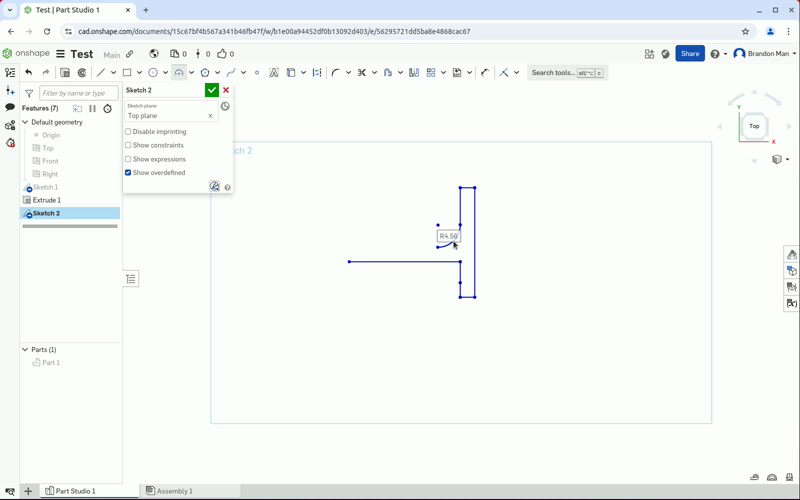
key(l)
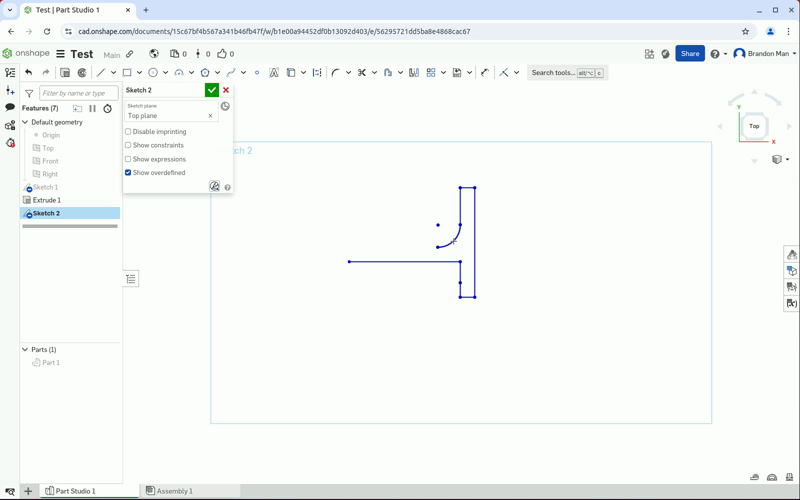
mouse_move(437, 247)
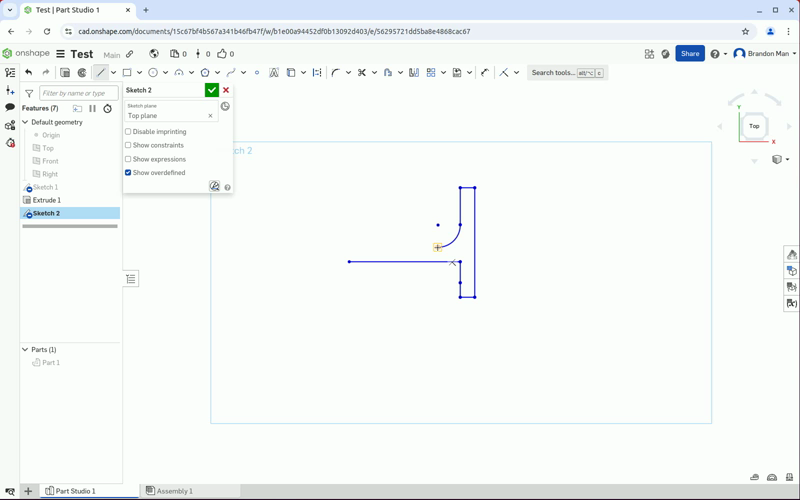
click(437, 247)
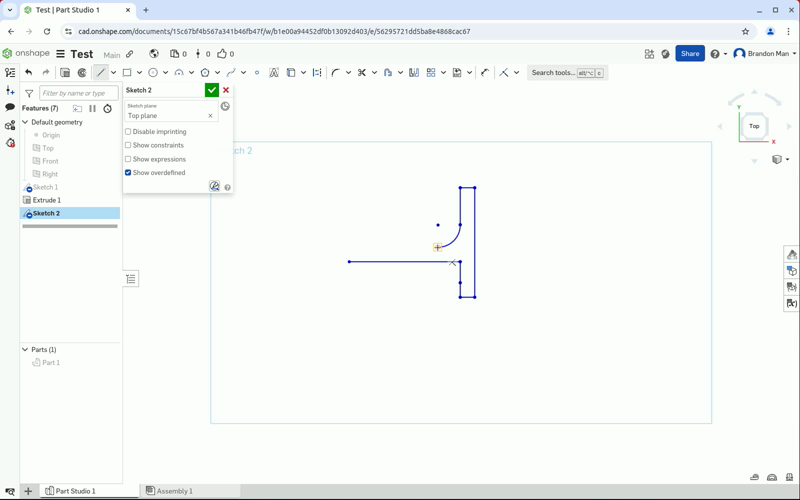
key_down(shift)
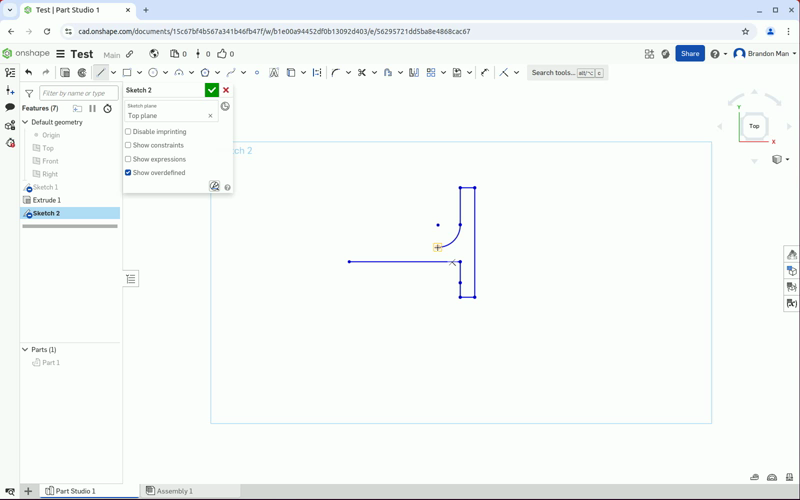
mouse_move(349, 247)
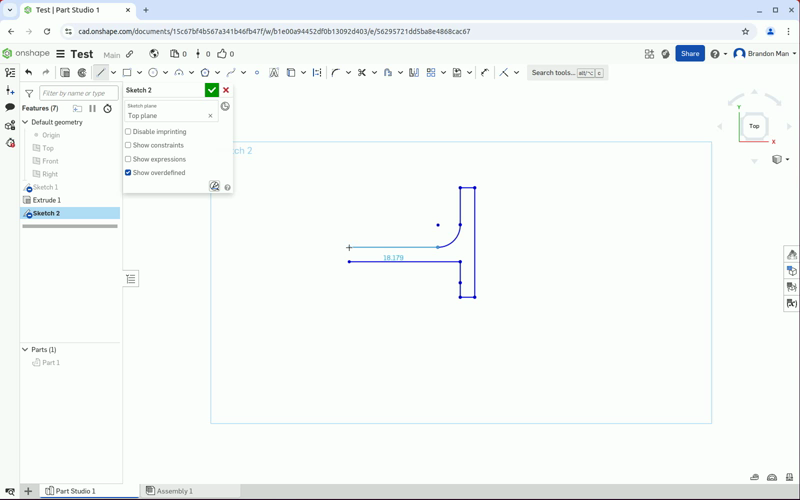
click(349, 247)
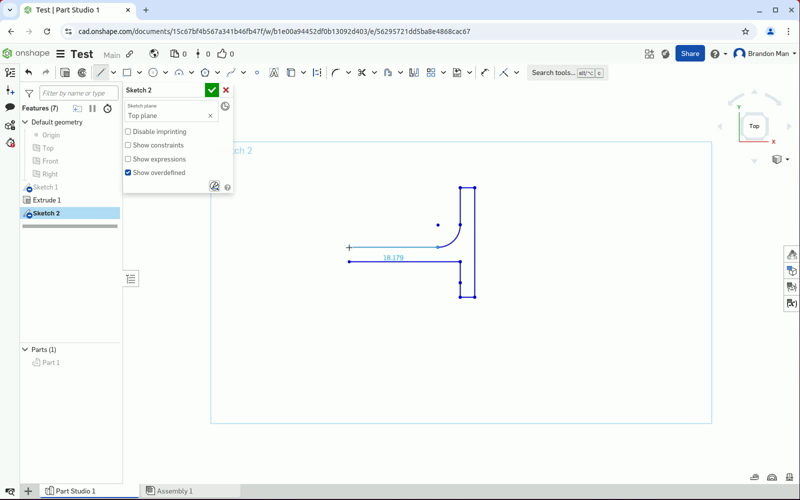
key_up(shift)
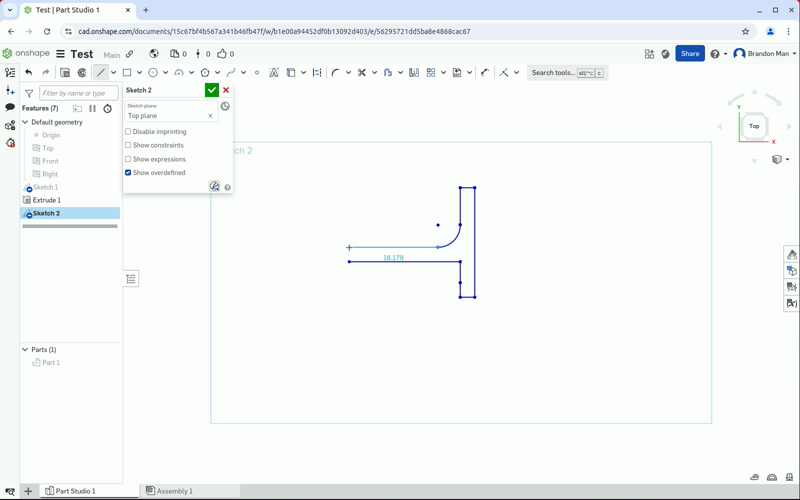
mouse_move(379, 247)
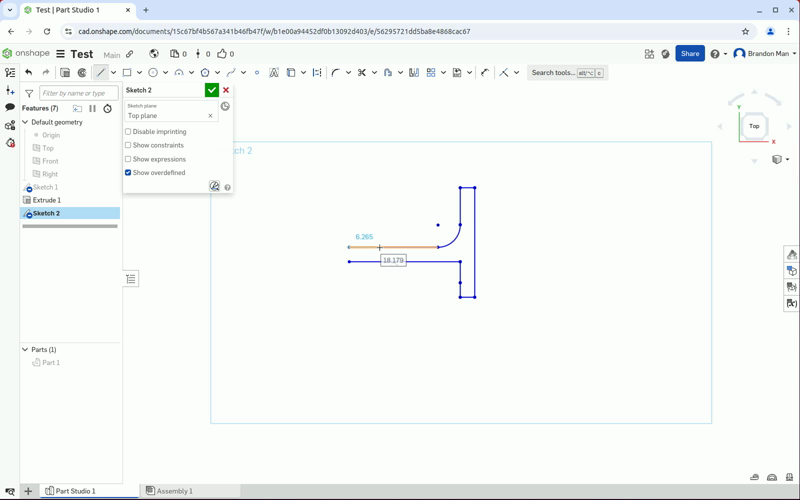
key_down(shift)
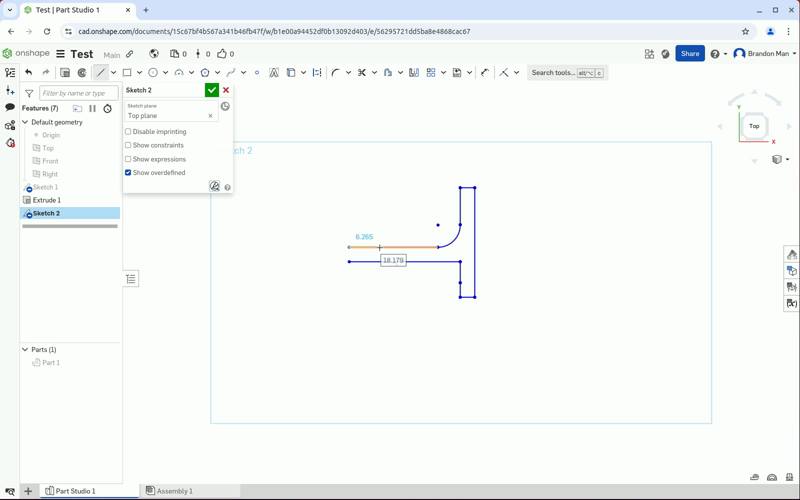
mouse_move(349, 261)
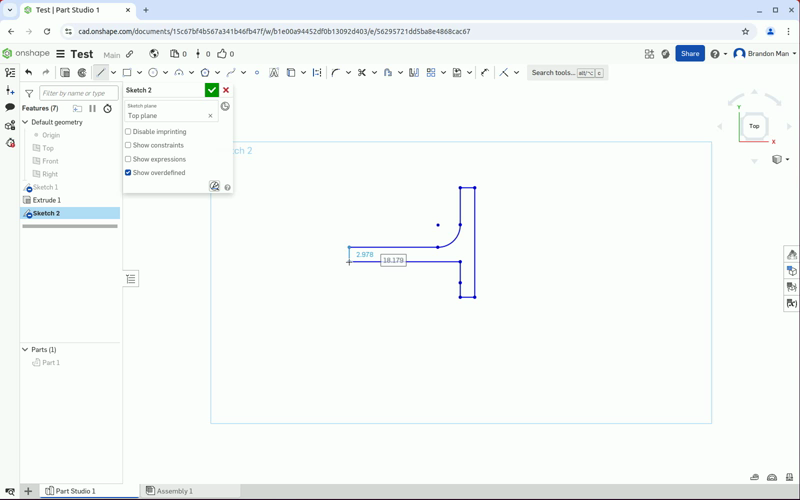
key_up(shift)
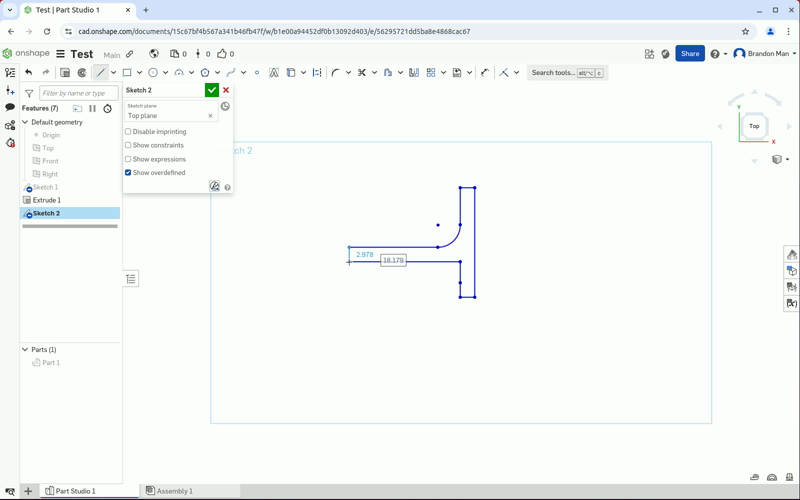
click(349, 261)
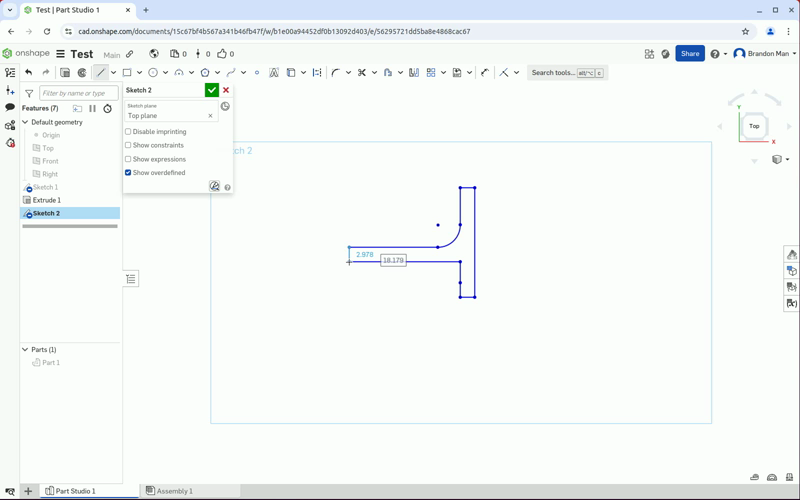
key(esc)
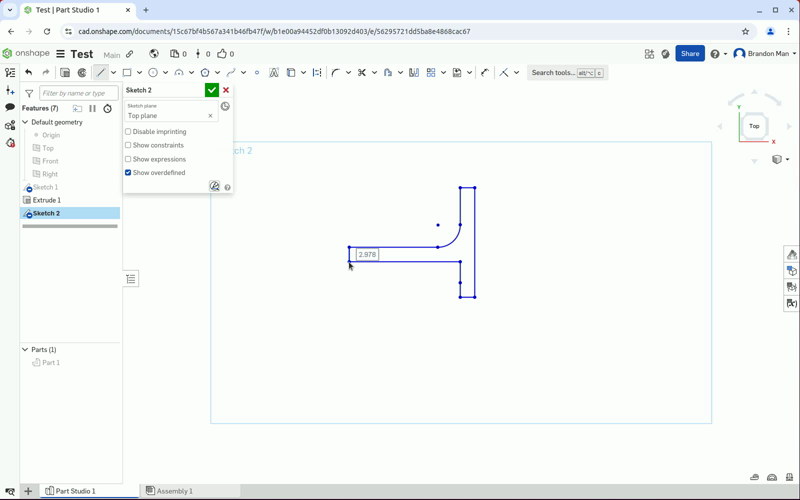
mouse_move(409, 253)
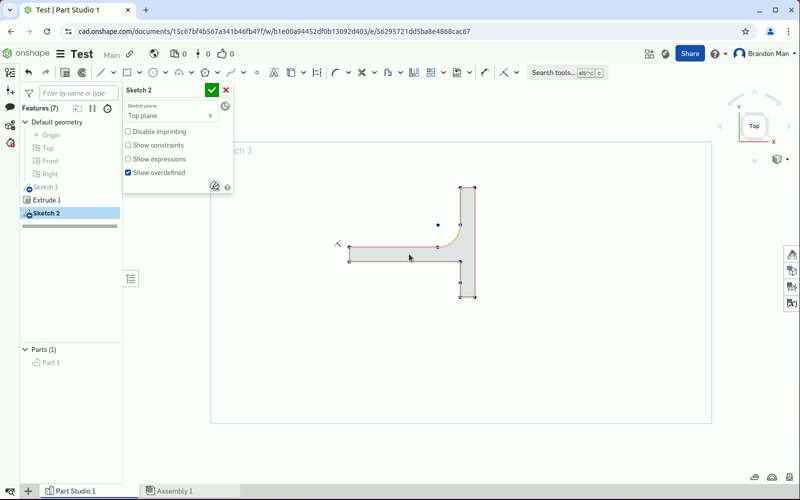
click(409, 253)
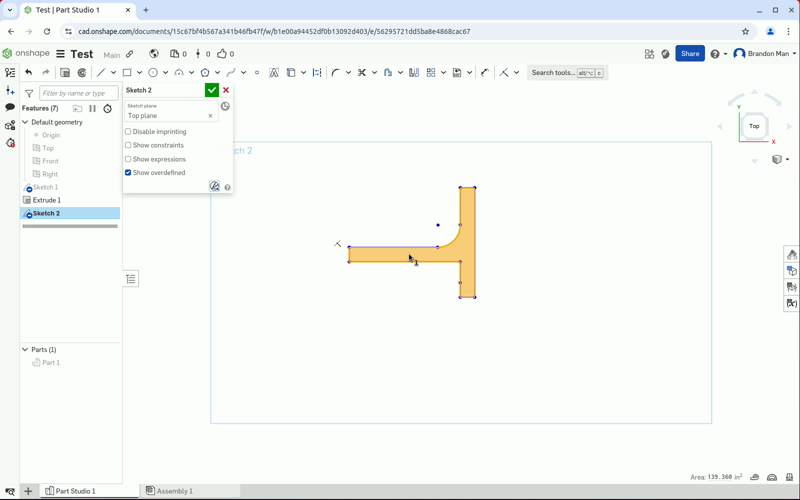
mouse_move(73, 352)
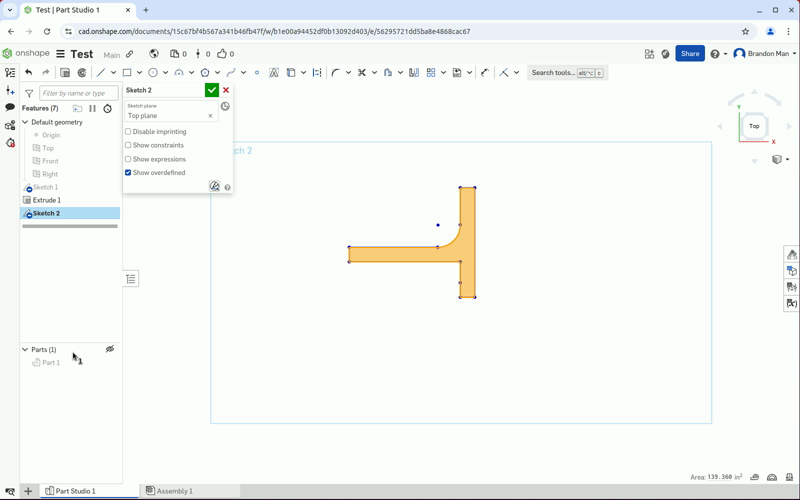
key(shift+y)
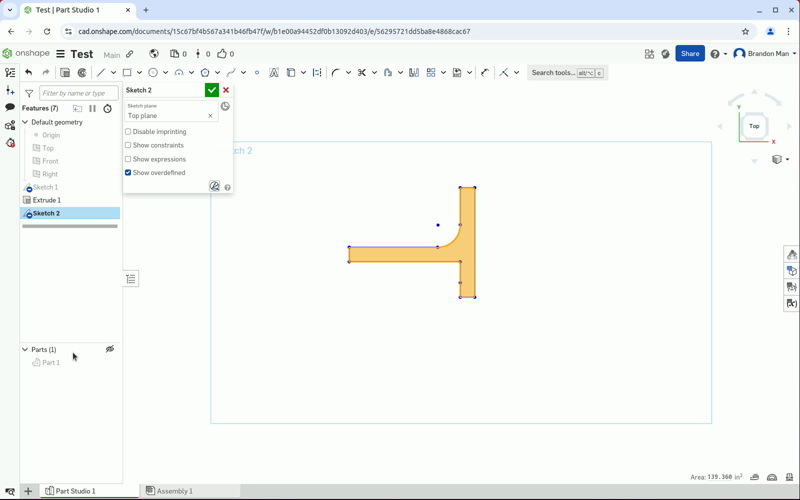
key(shift+e)
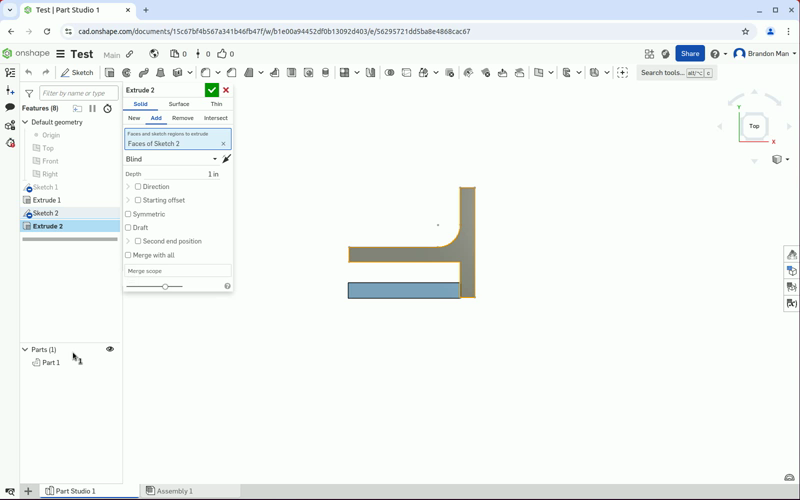
mouse_move(143, 106)
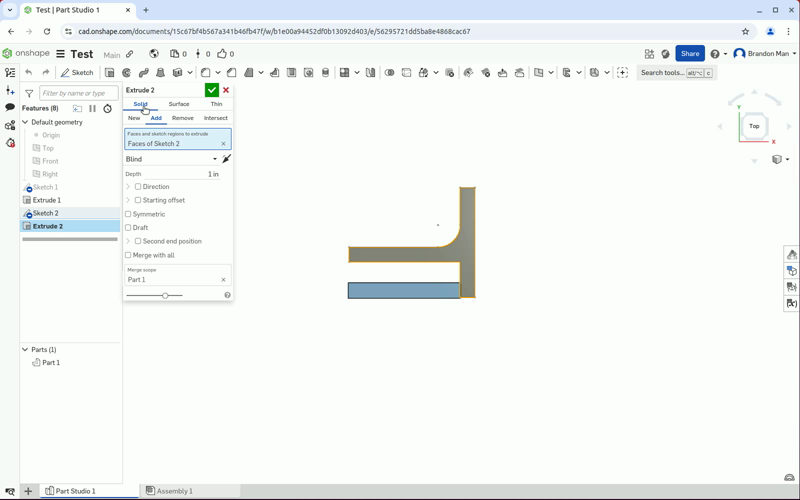
click(143, 106)
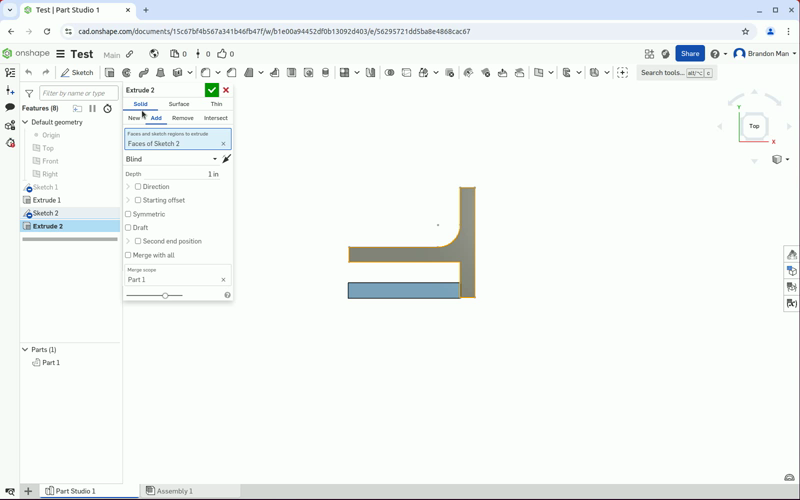
mouse_move(137, 120)
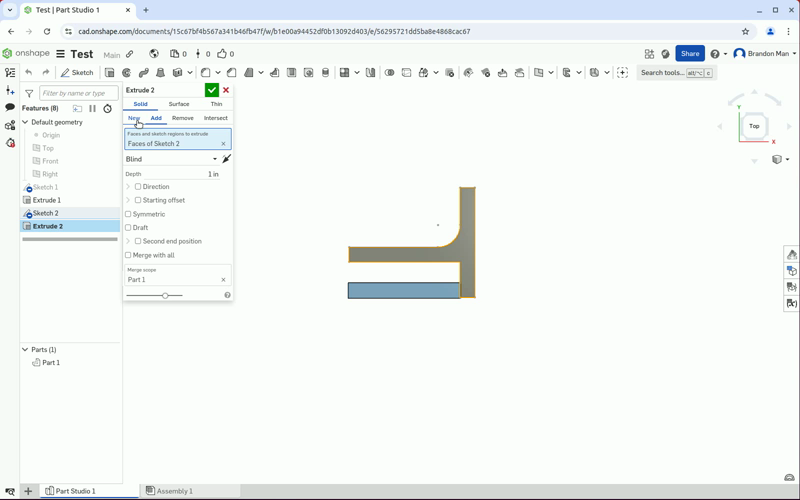
click(137, 120)
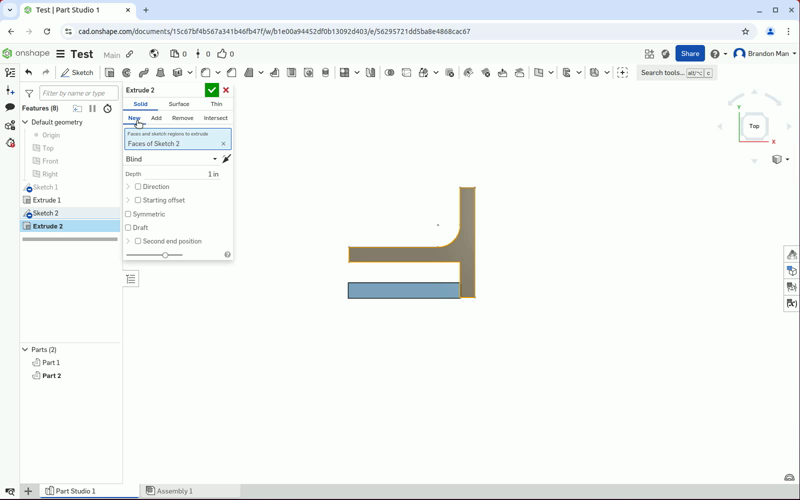
key(tab, 4)
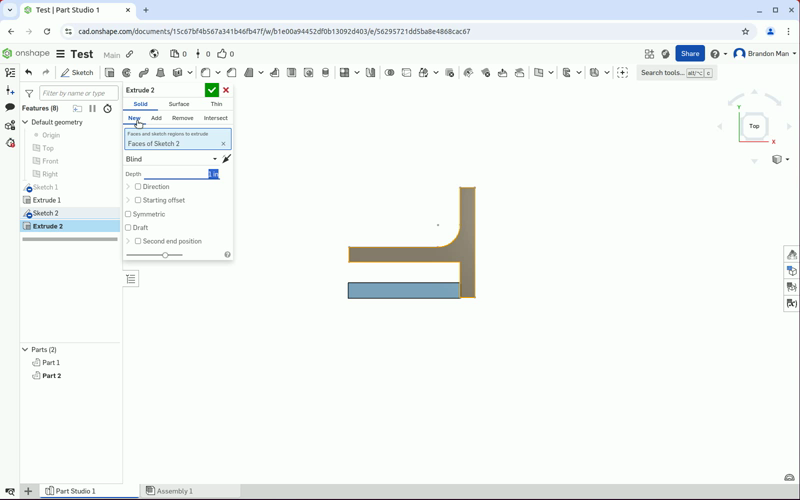
text(15.165)
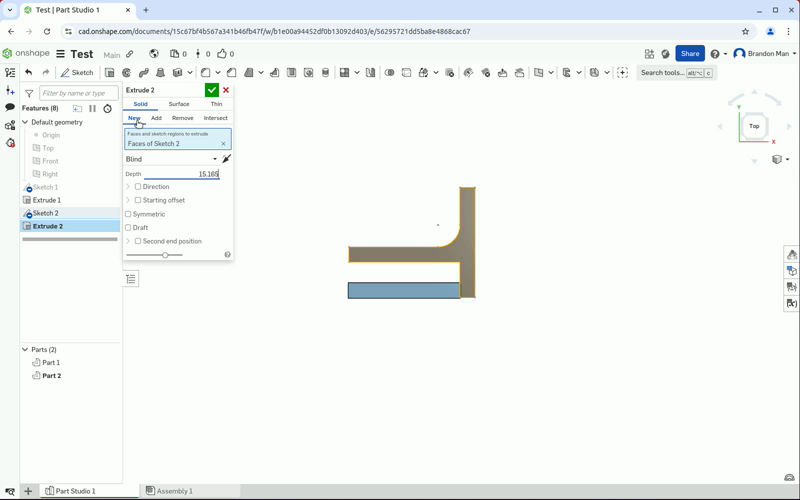
key(enter)
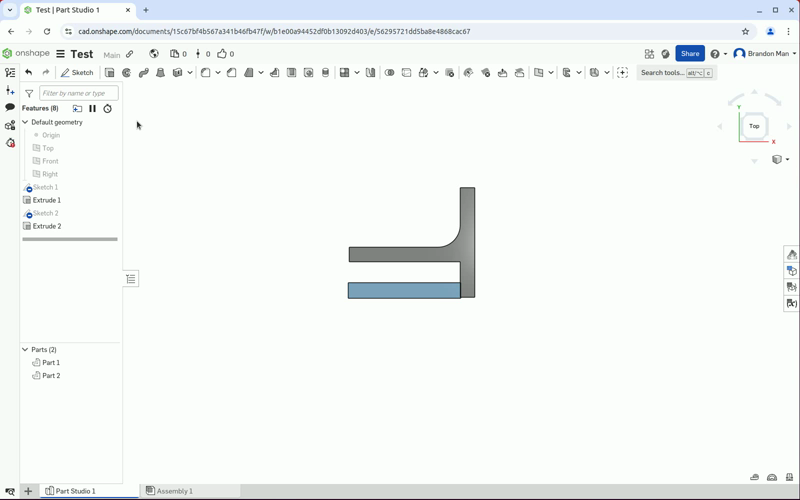
key(shift+h)
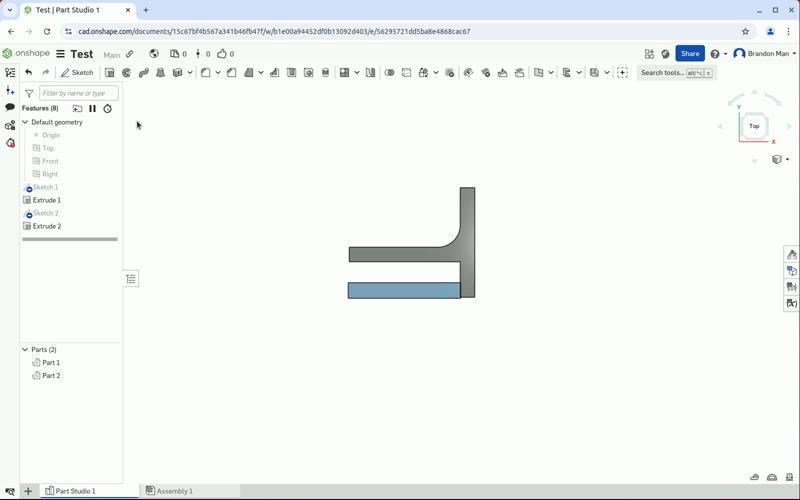
key(shift+h)
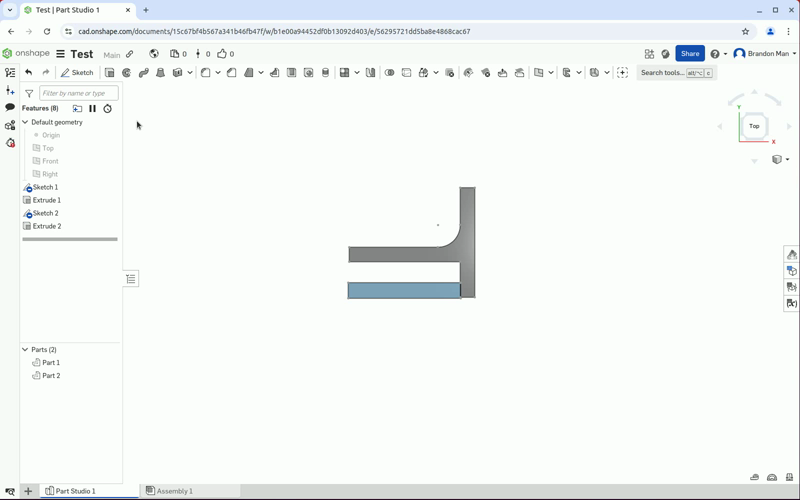
key(shift+7)
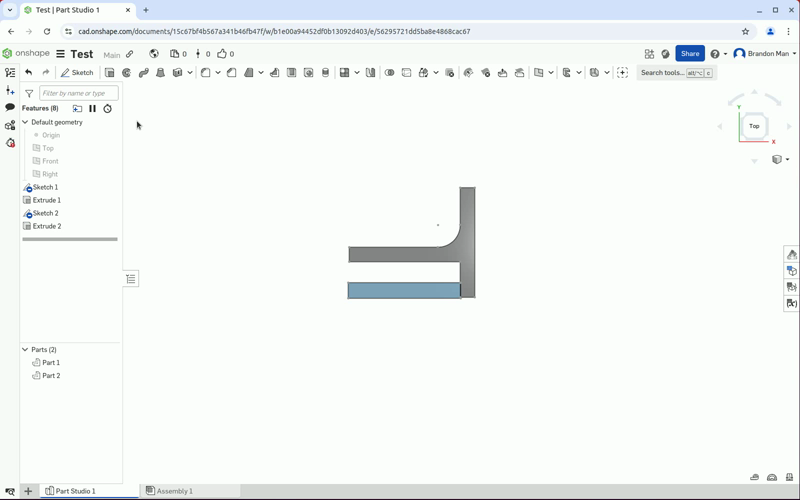
key(up, 3)
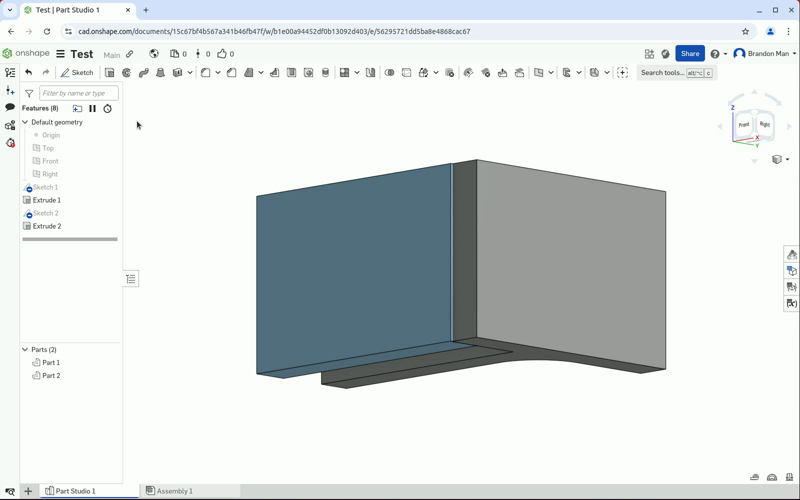
key(left, 3)
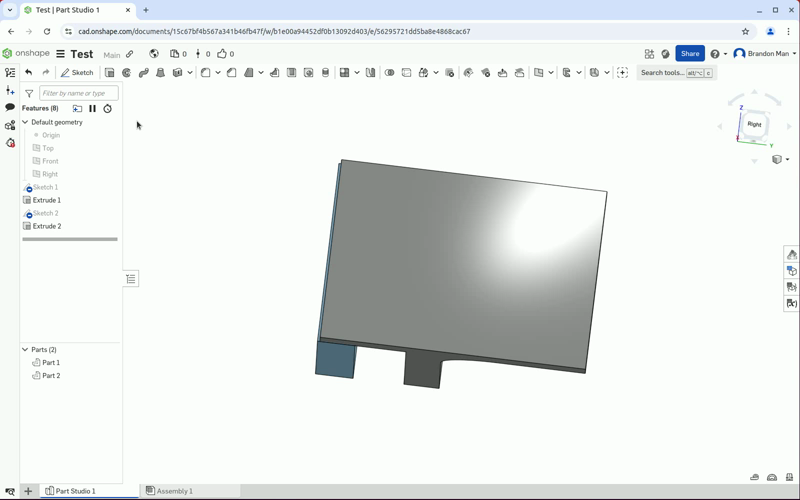
key(right, 3)
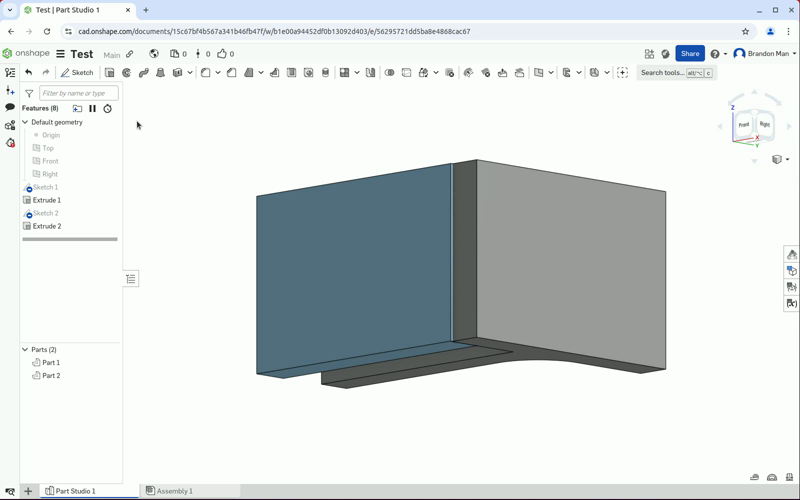
key(down, 3)
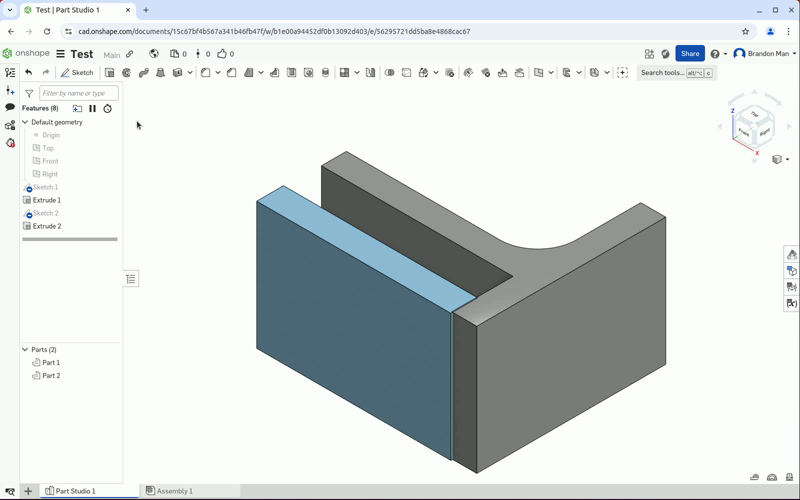
mouse_move(73, 189)
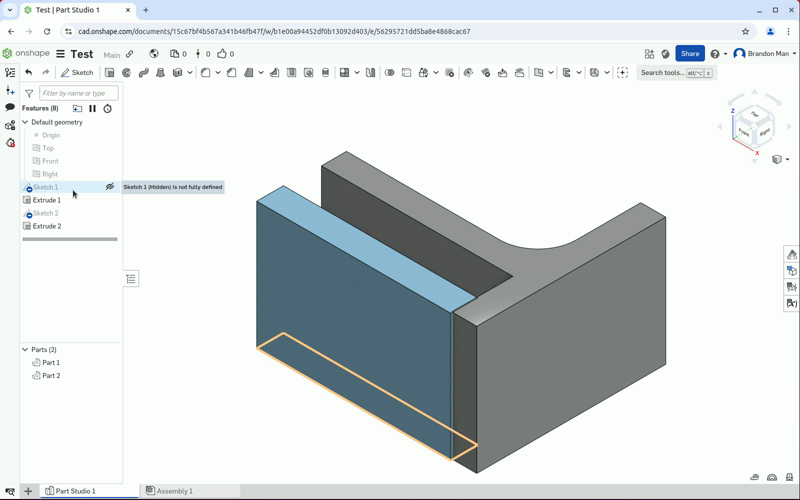
click(73, 189)